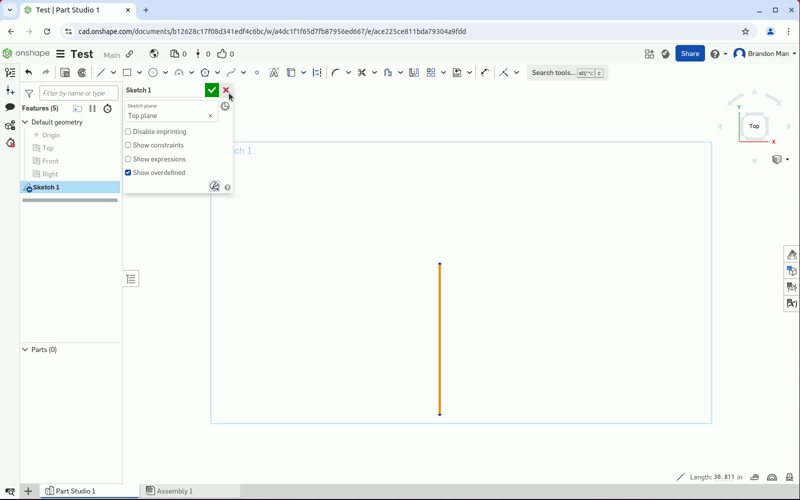
key(shift+h)
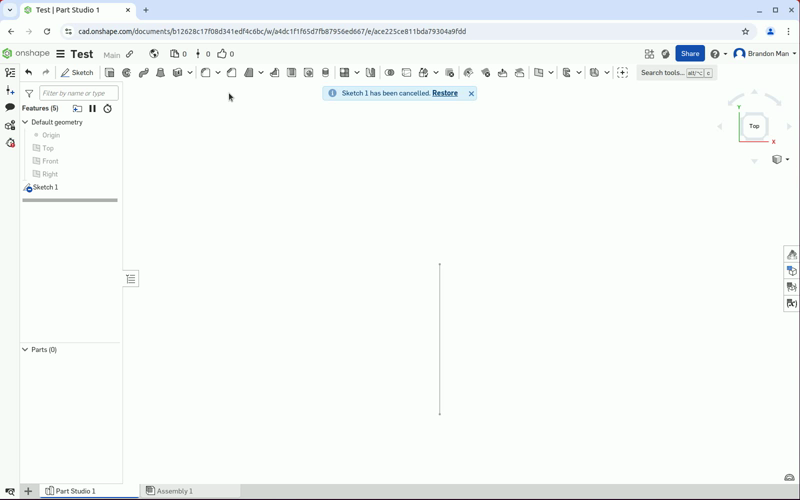
mouse_move(73, 352)
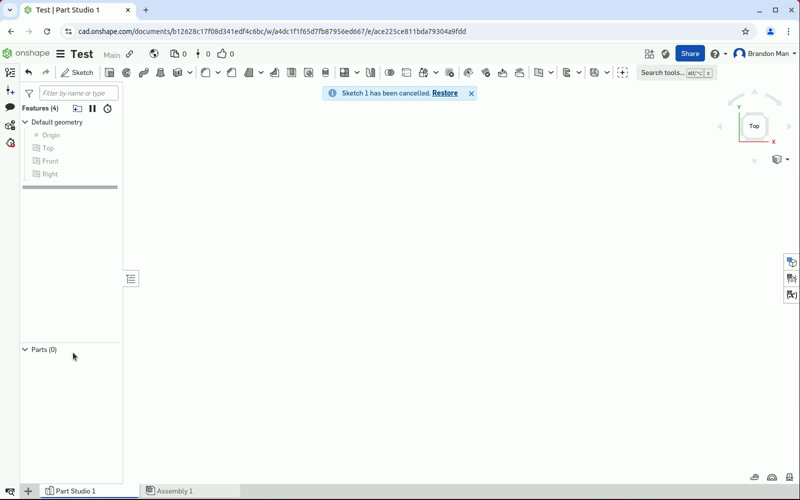
key(y)
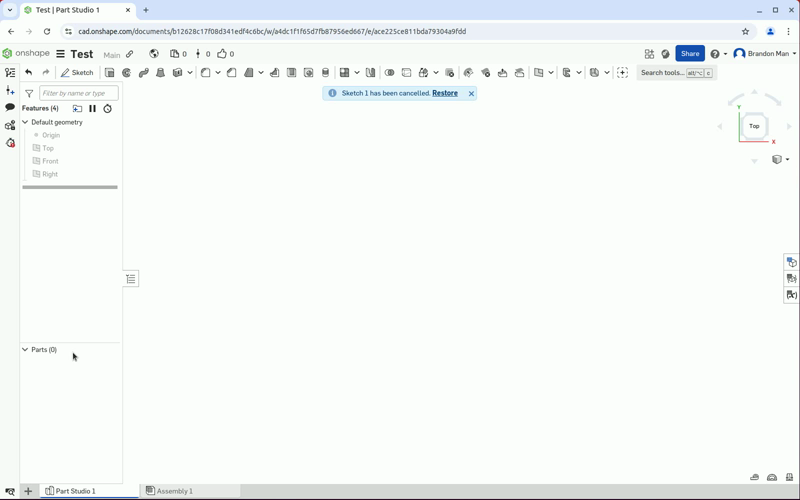
key(shift+p)
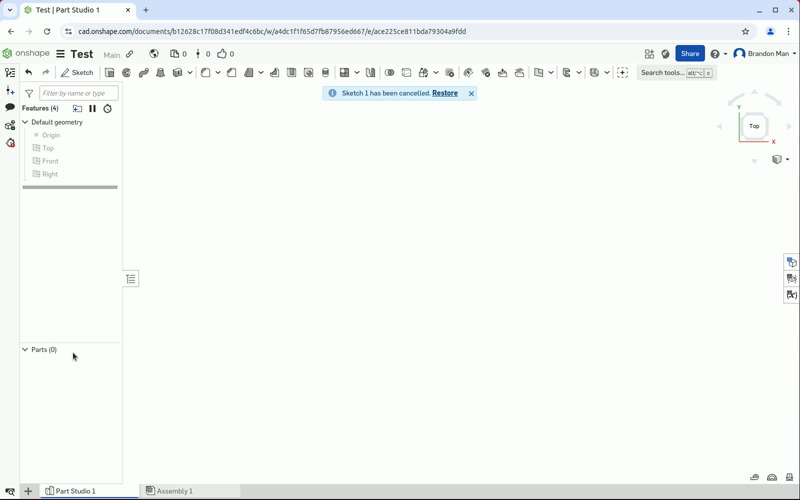
key(space)
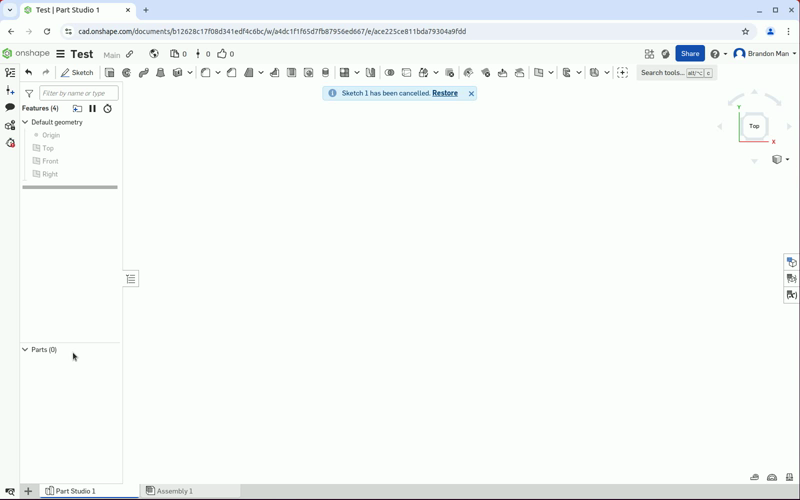
key_down(shift)
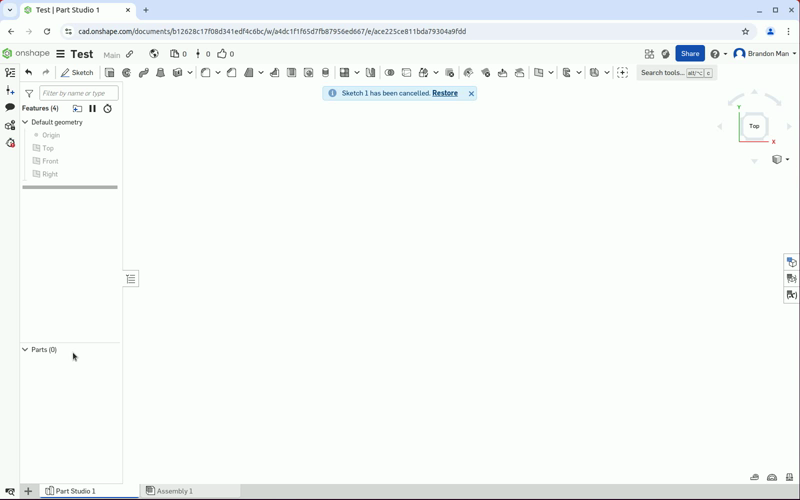
key(up)
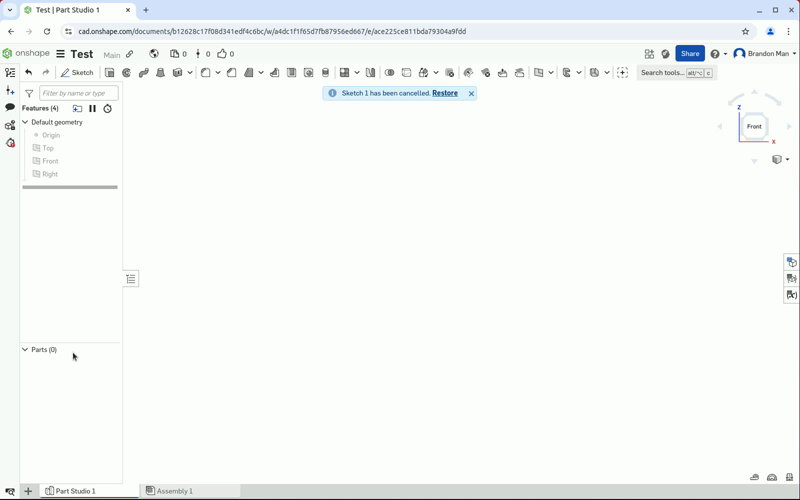
key_up(shift)
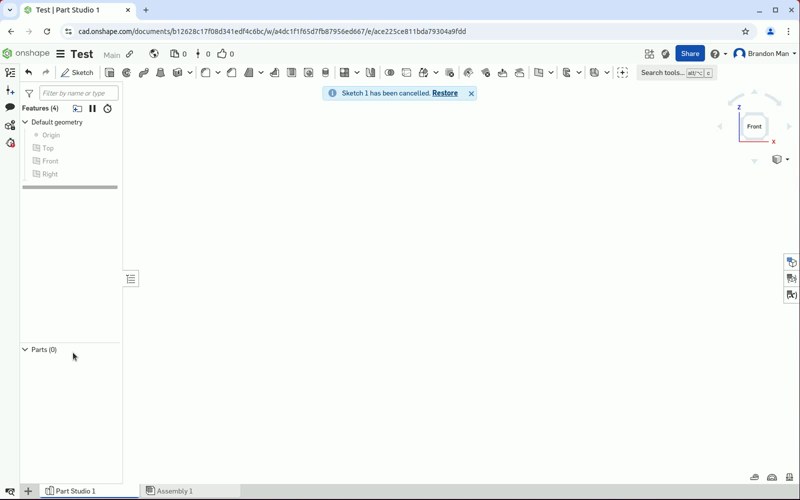
mouse_move(73, 352)
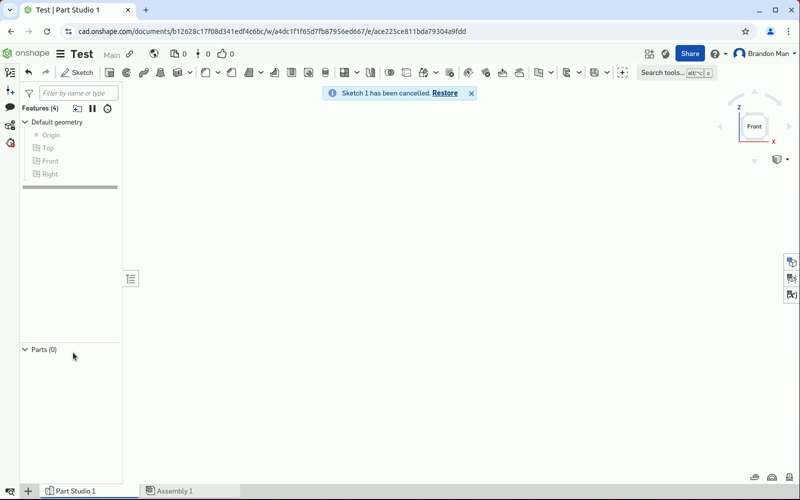
key(shift+y)
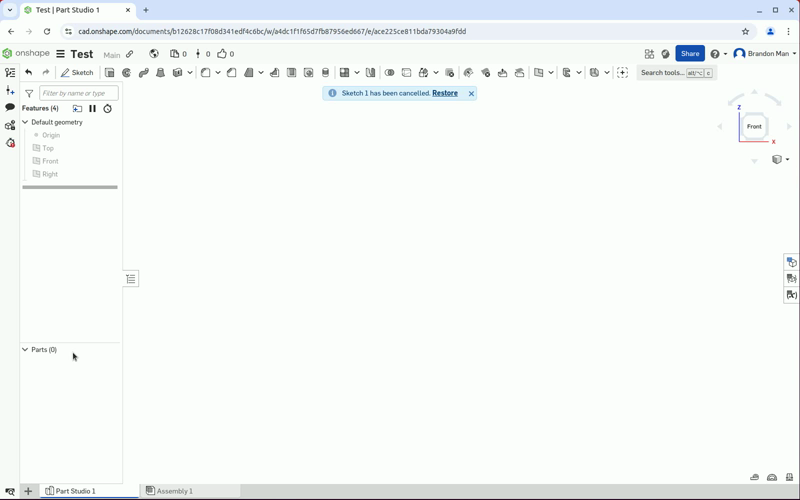
key(shift+s)
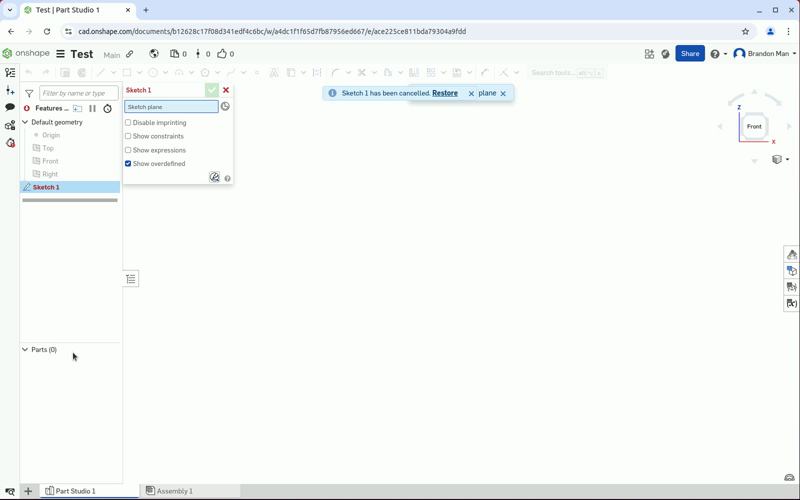
mouse_move(73, 163)
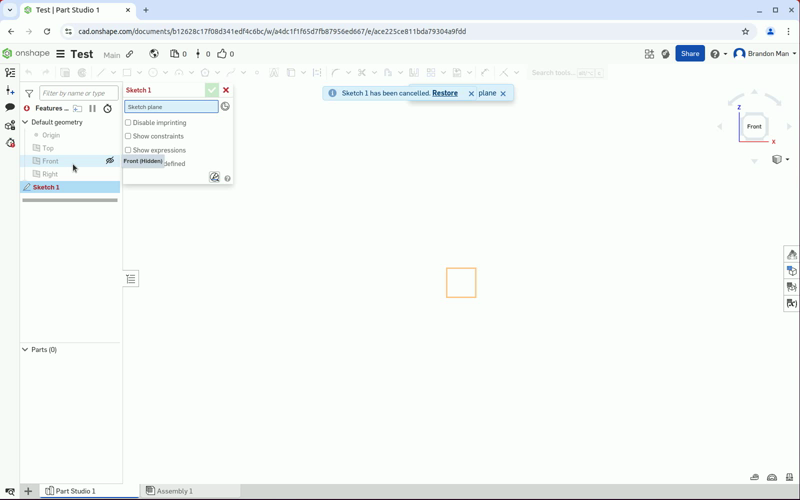
click(73, 163)
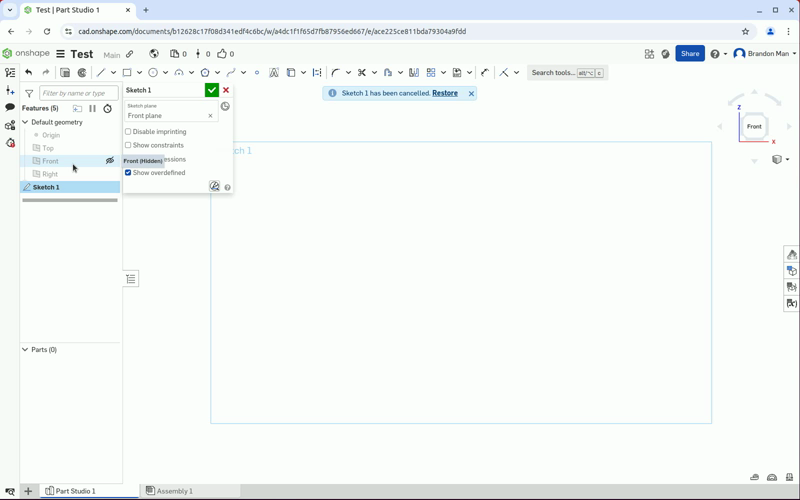
mouse_move(73, 352)
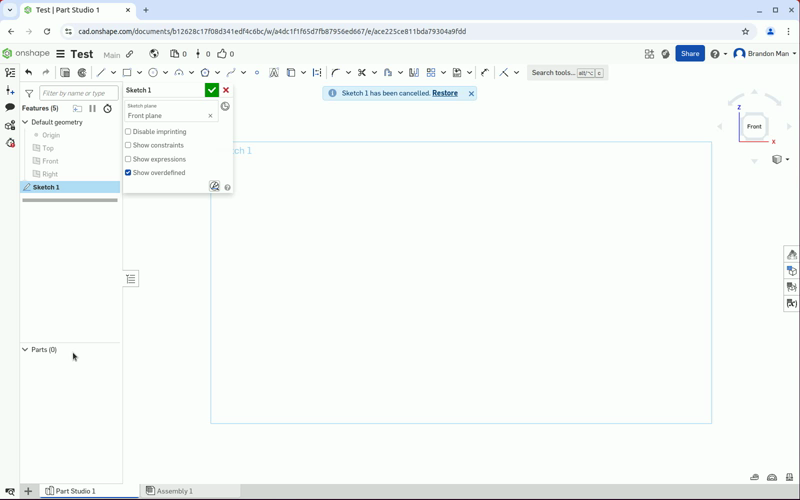
key(y)
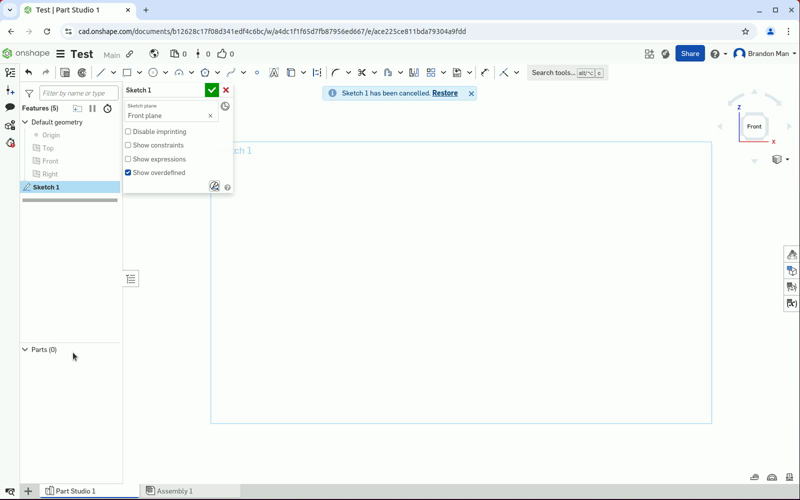
key(l)
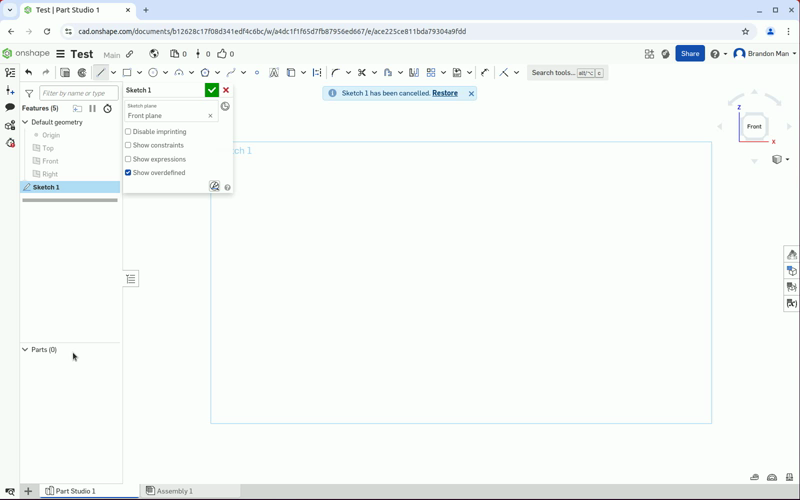
key_down(shift)
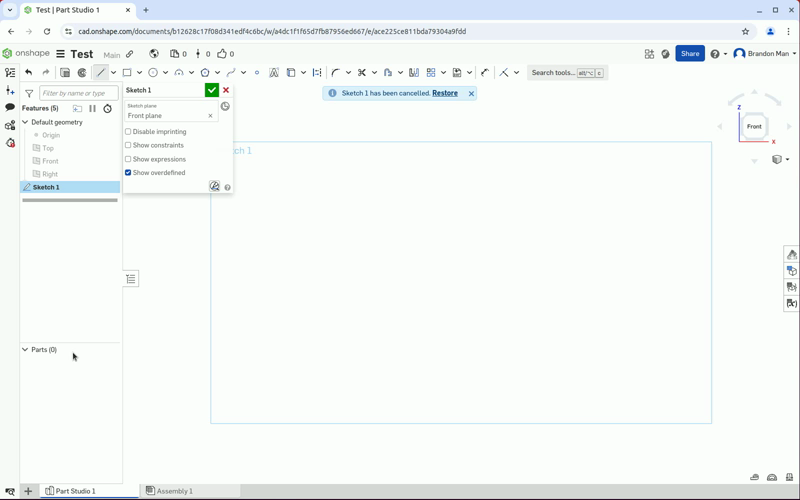
mouse_move(399, 337)
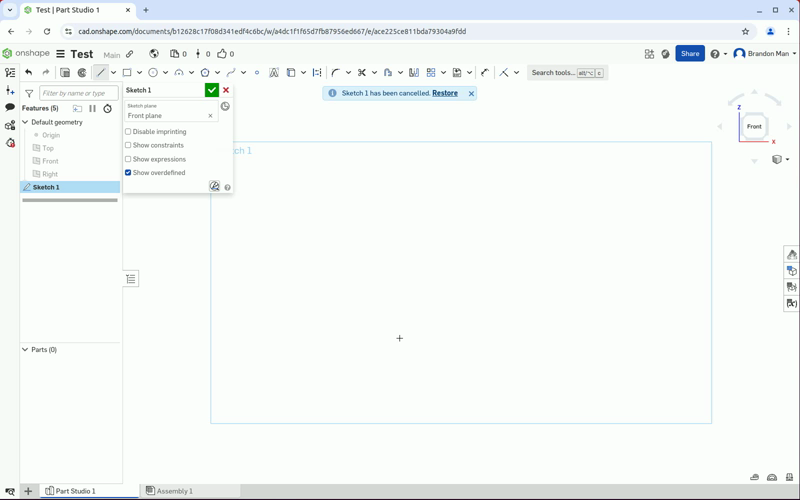
click(399, 337)
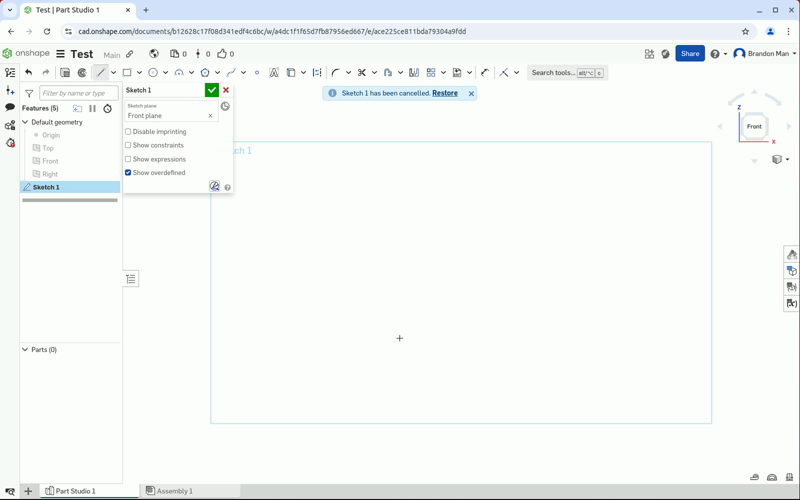
key_up(shift)
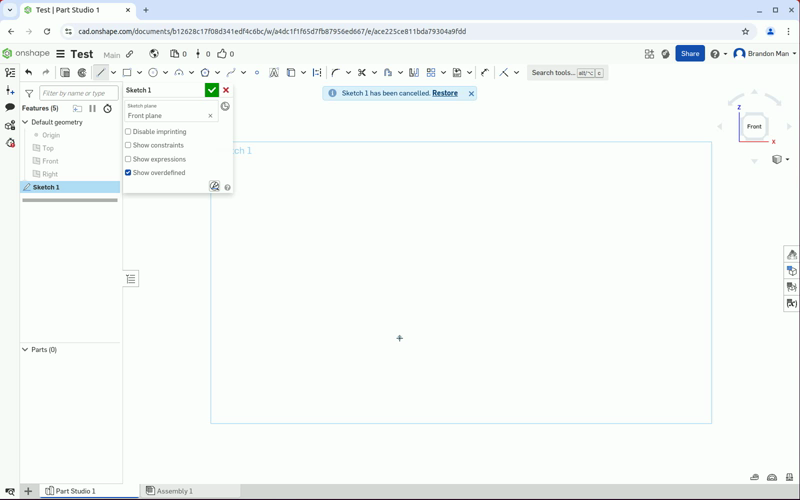
key_down(shift)
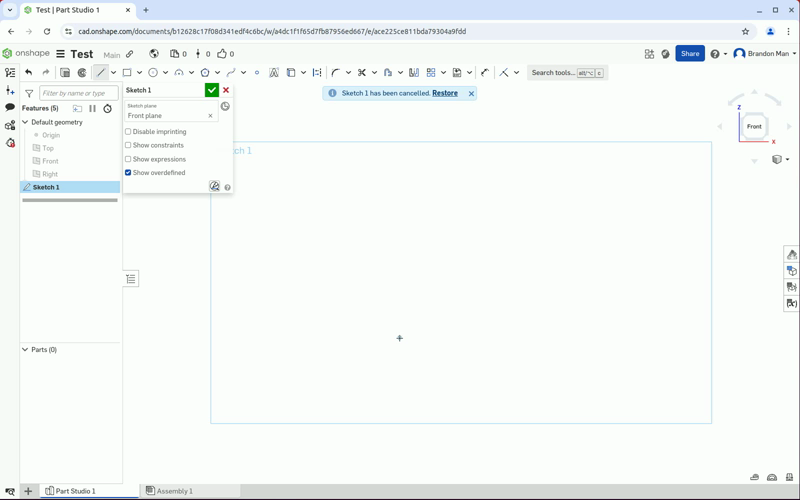
mouse_move(512, 338)
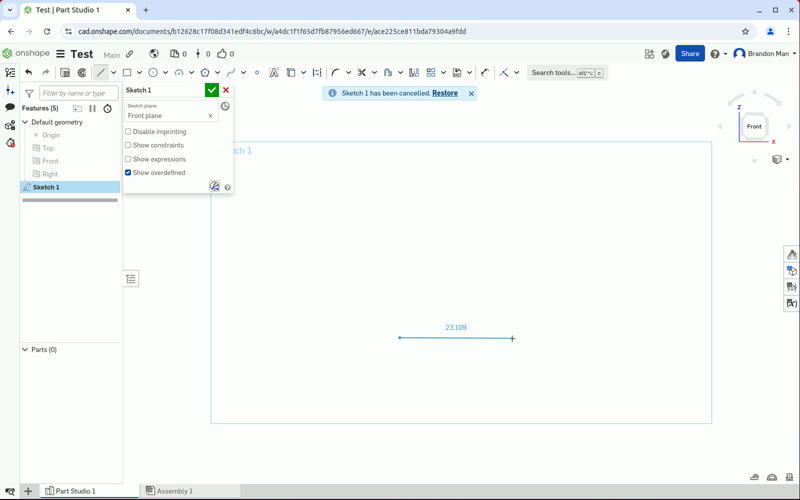
click(512, 338)
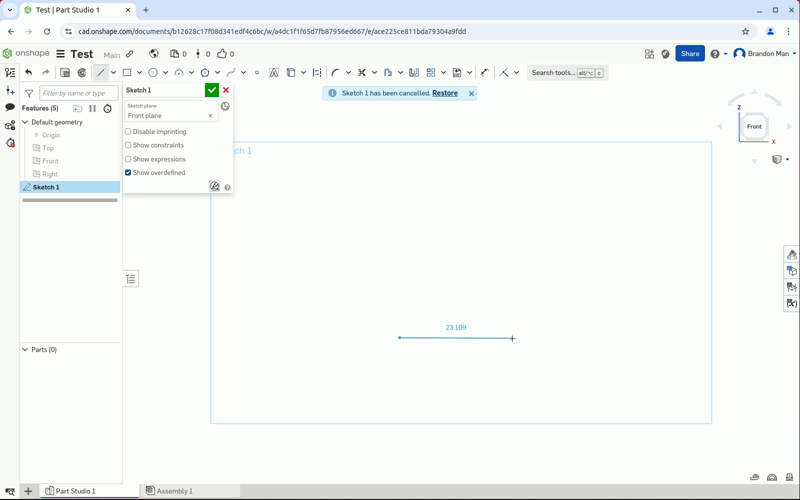
key_up(shift)
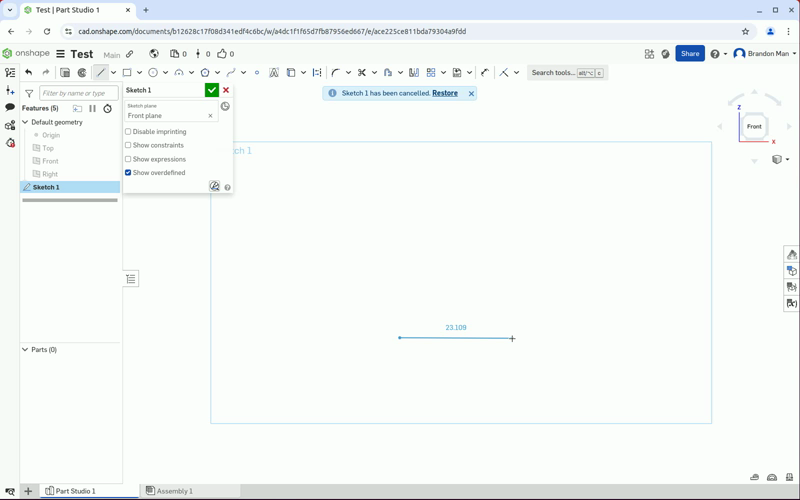
key_down(shift)
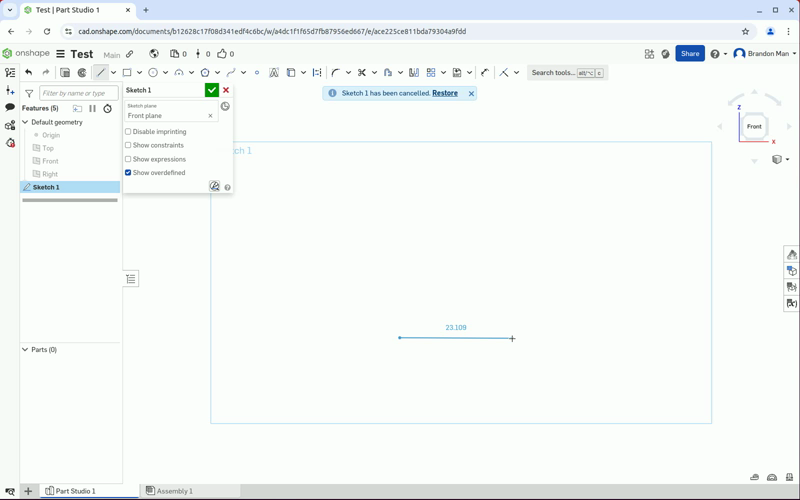
mouse_move(512, 225)
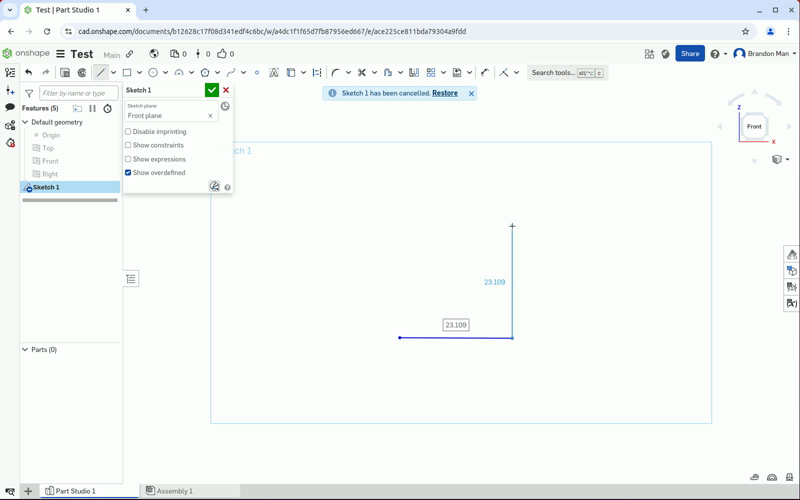
click(512, 225)
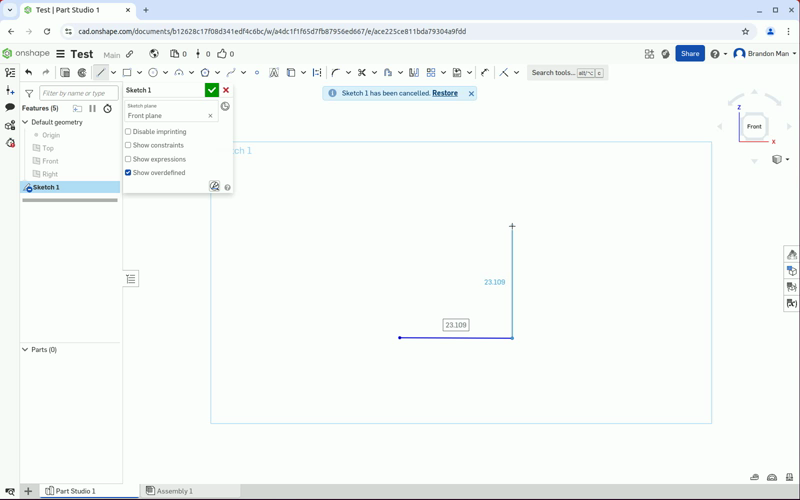
key_up(shift)
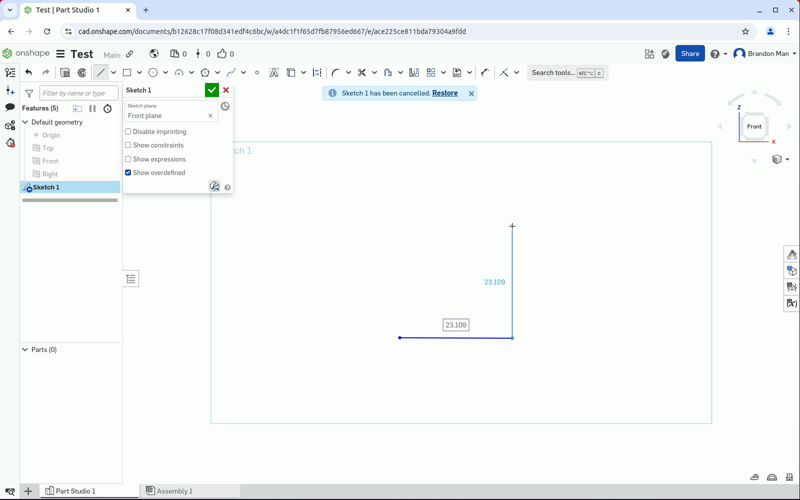
key_down(shift)
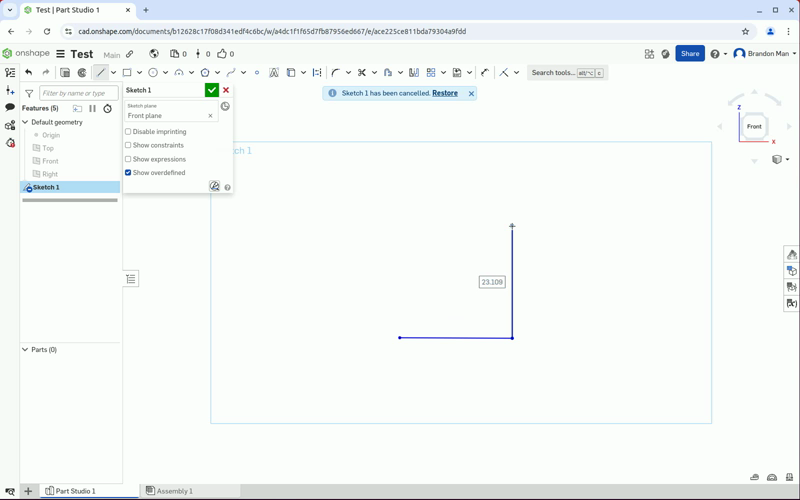
mouse_move(399, 225)
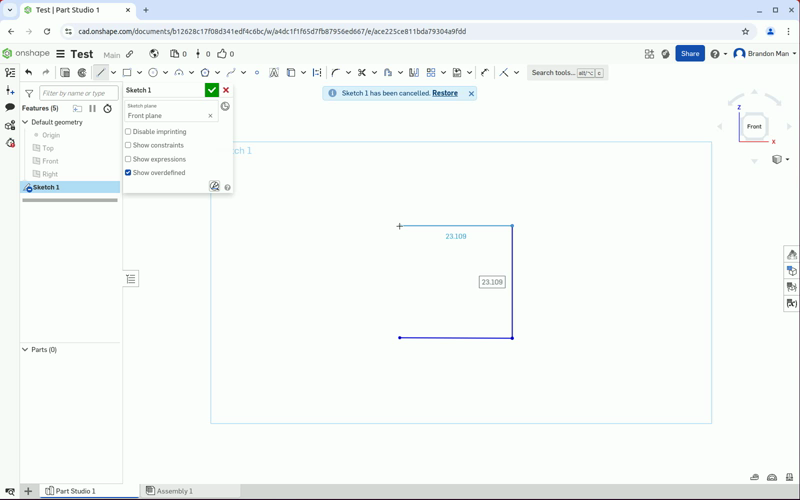
click(399, 225)
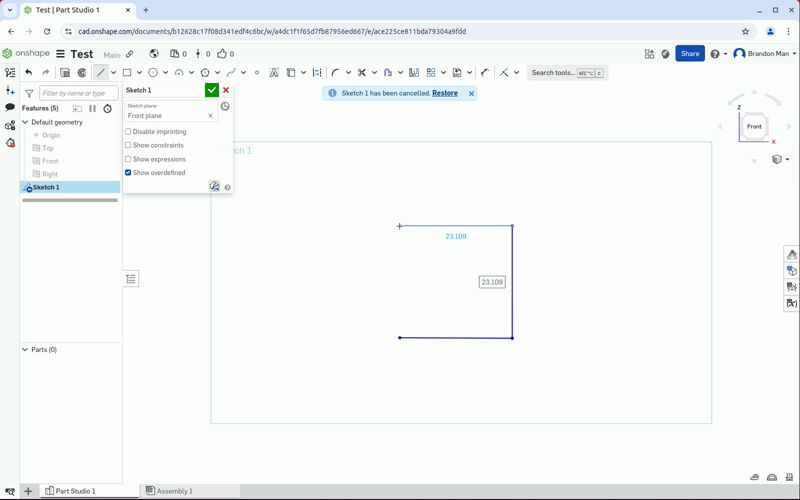
key_up(shift)
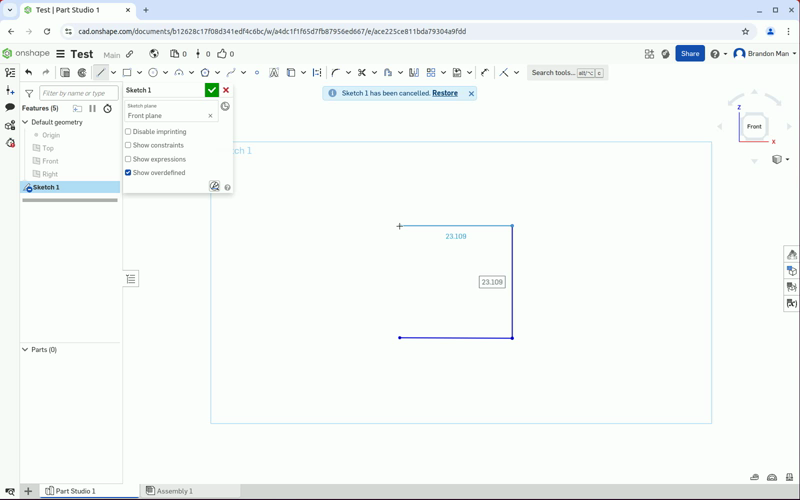
key_down(shift)
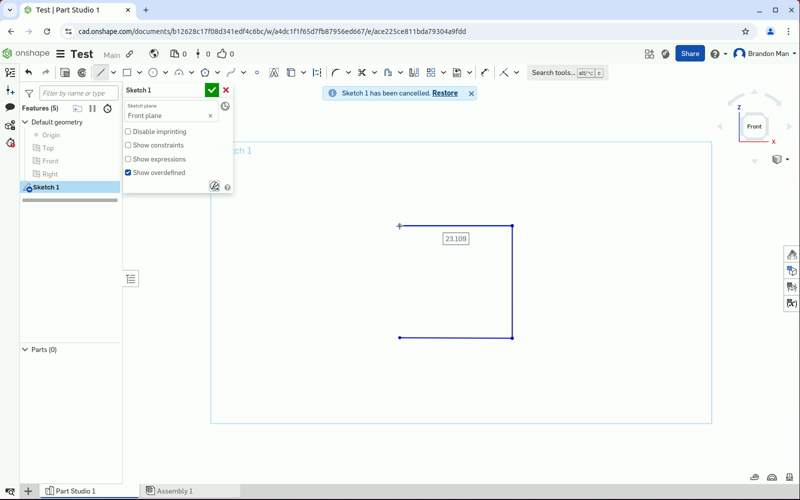
mouse_move(399, 337)
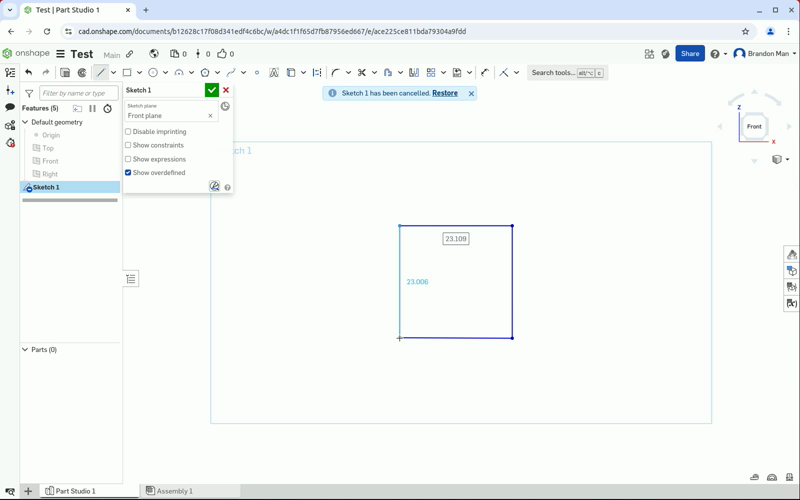
key_up(shift)
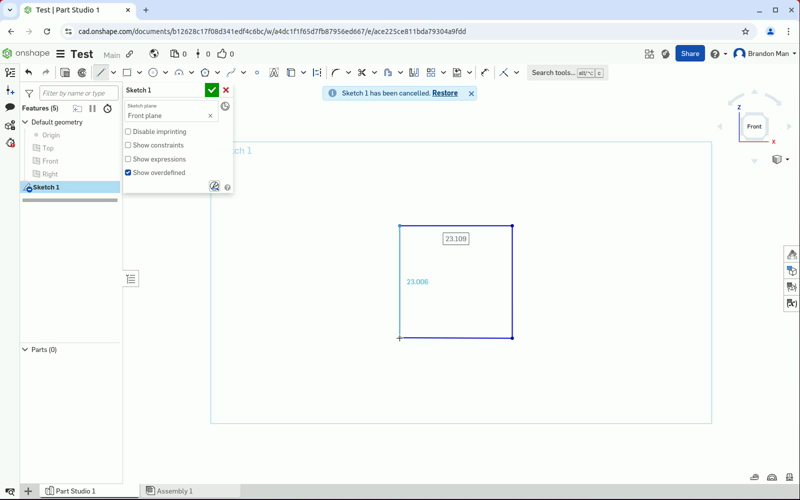
click(399, 337)
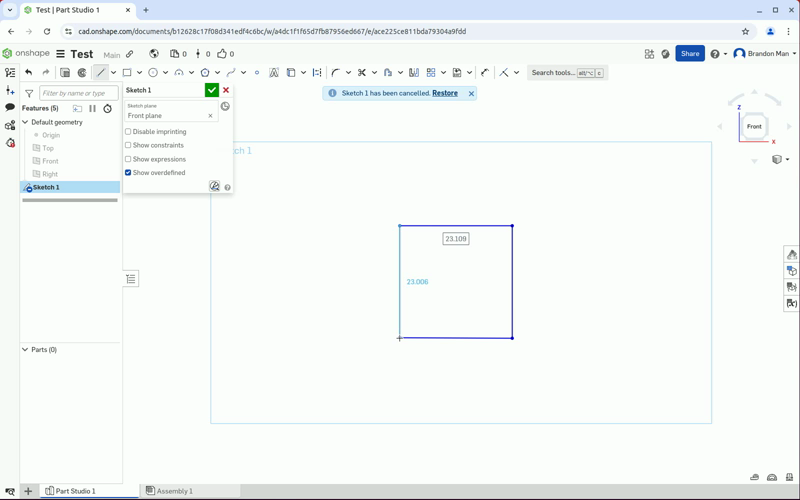
key(esc)
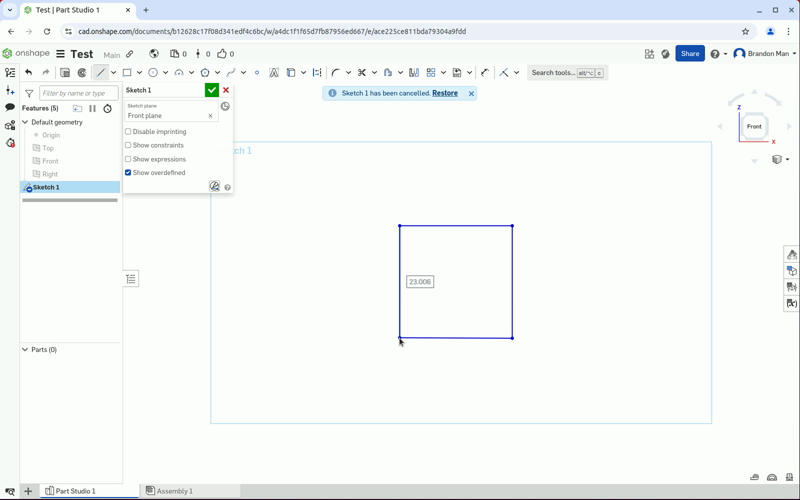
mouse_move(448, 244)
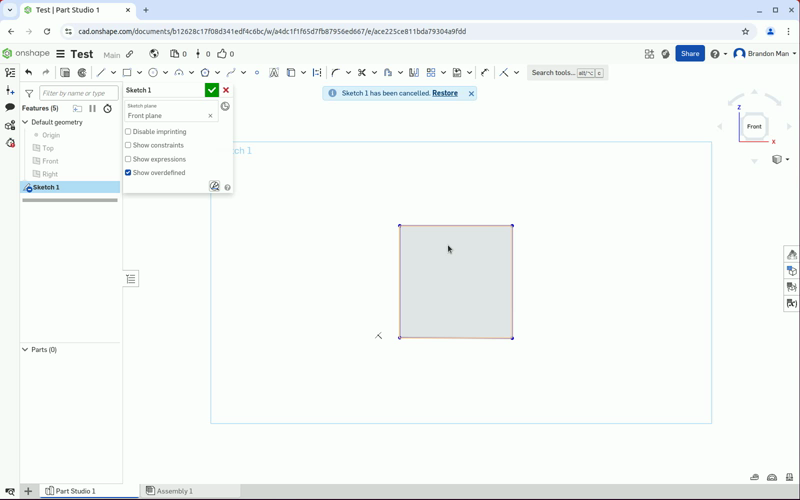
click(448, 244)
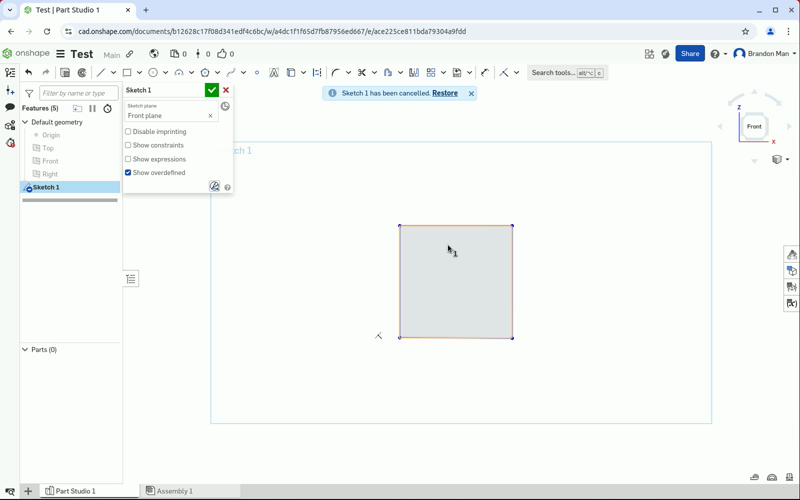
mouse_move(73, 352)
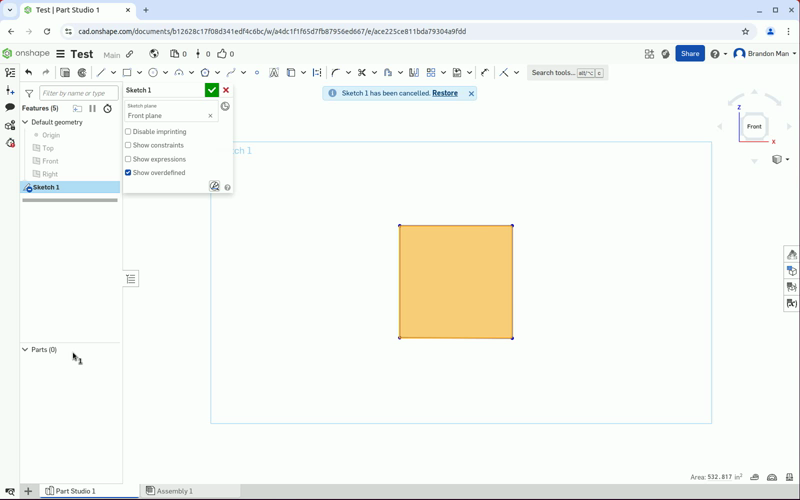
key(shift+y)
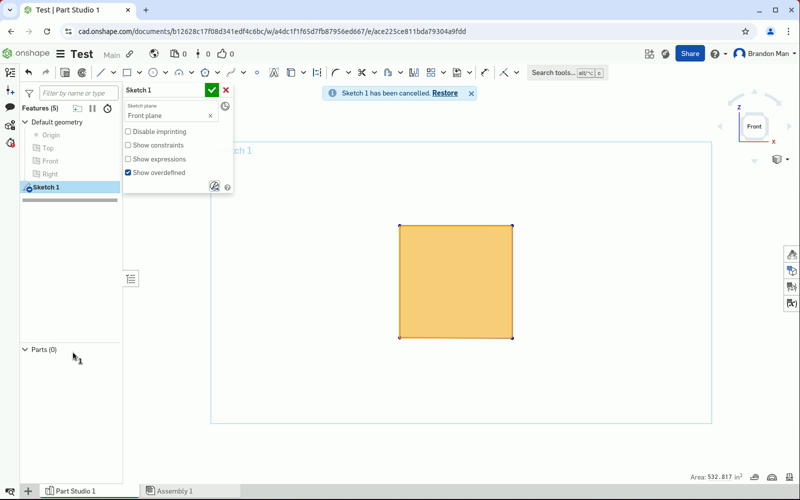
key(shift+e)
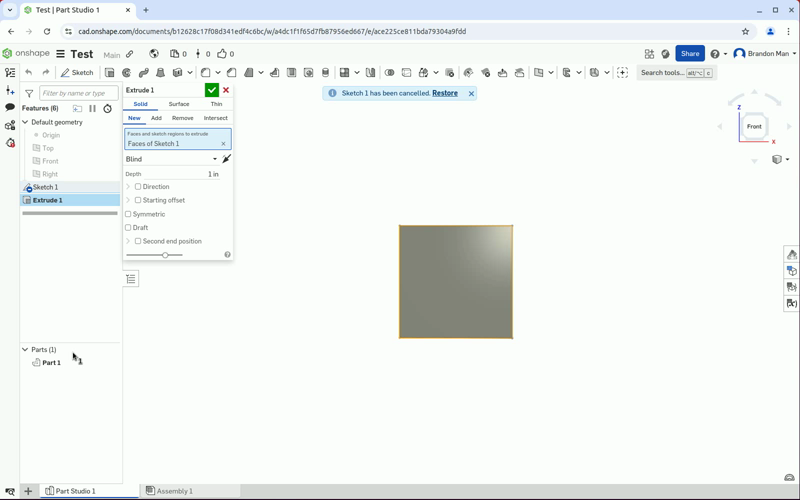
mouse_move(143, 106)
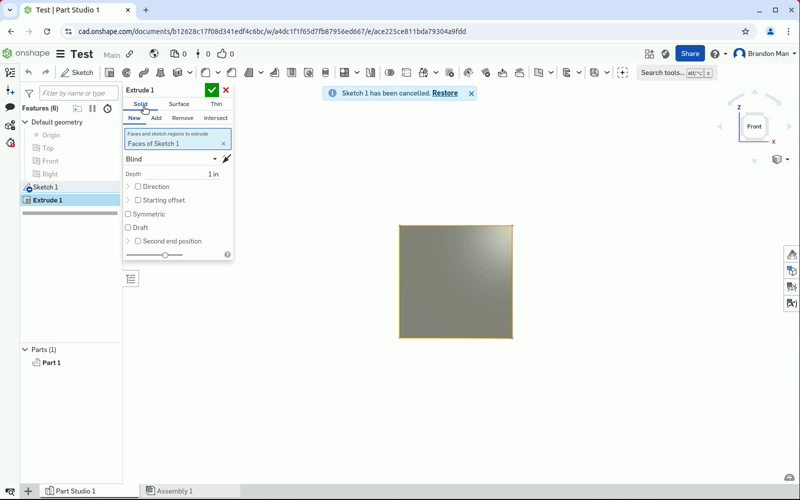
click(143, 106)
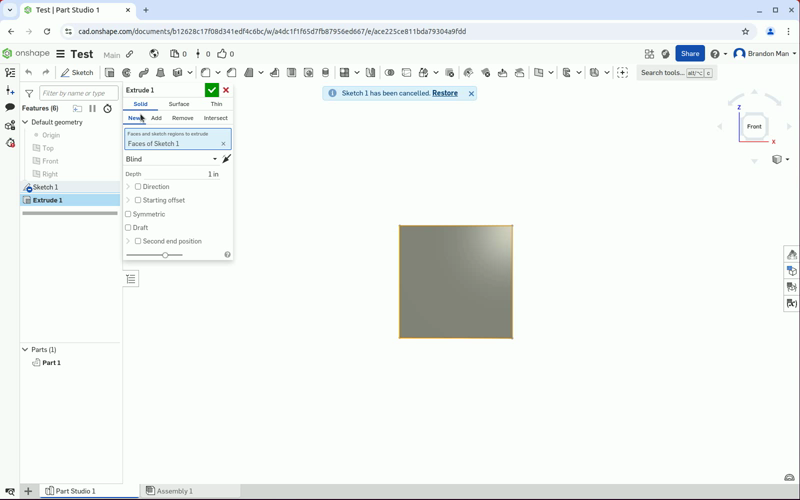
mouse_move(137, 120)
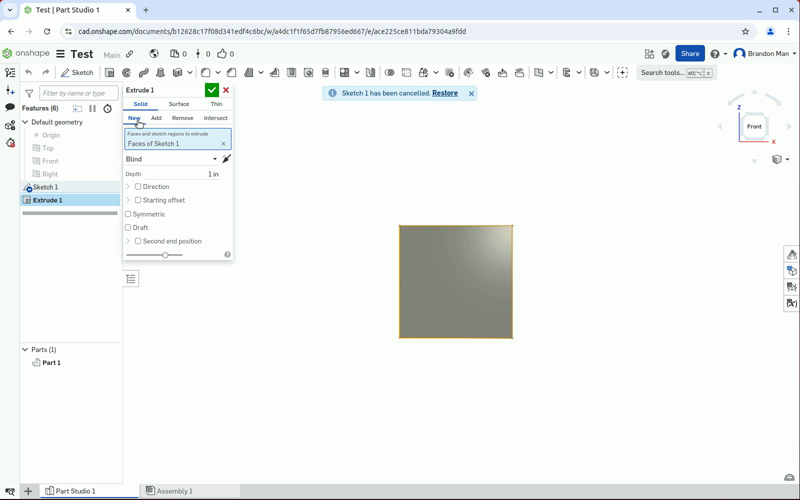
click(137, 120)
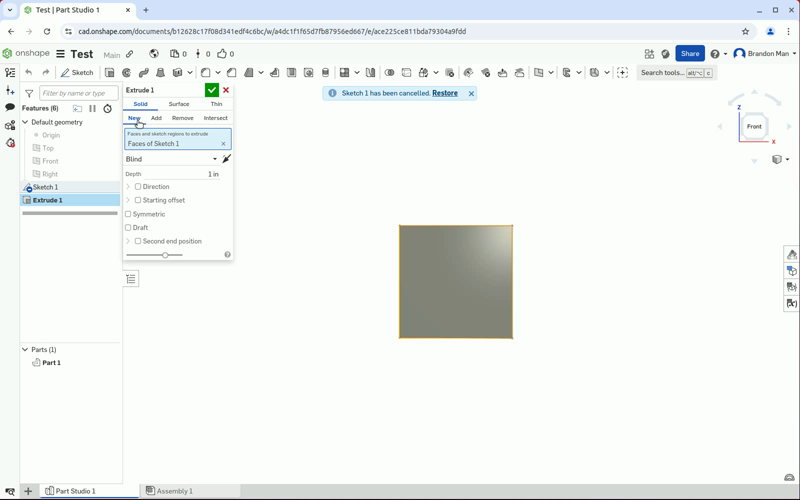
key(tab, 4)
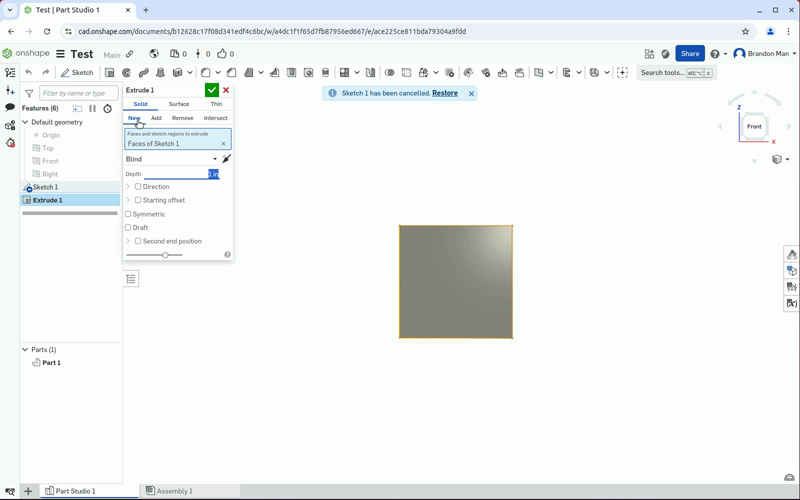
text(11.554)
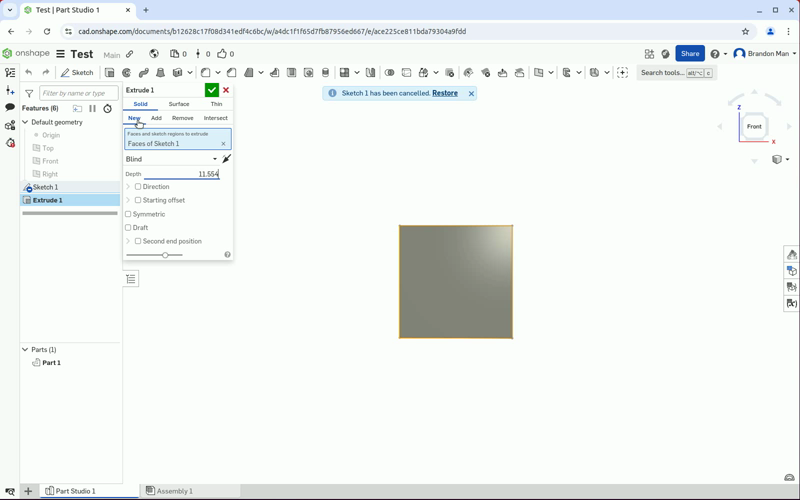
key(enter)
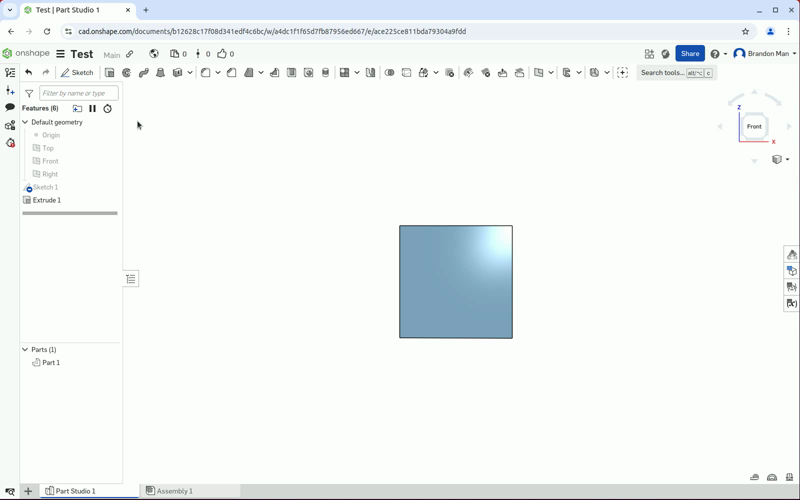
key(shift+h)
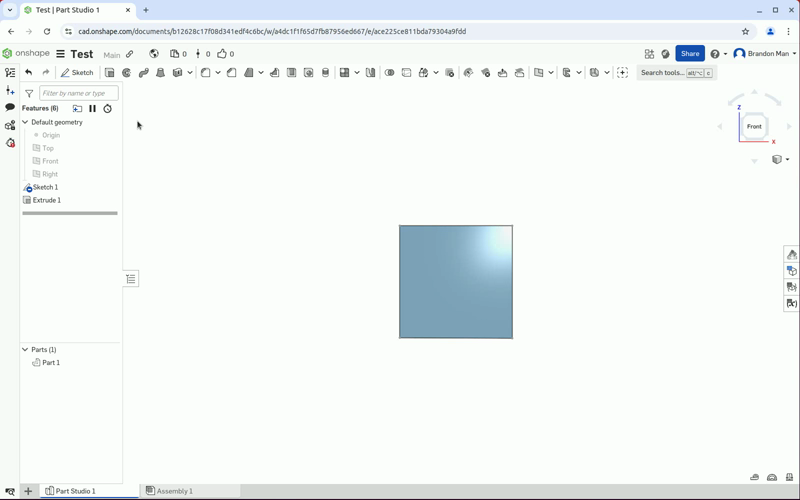
key(shift+h)
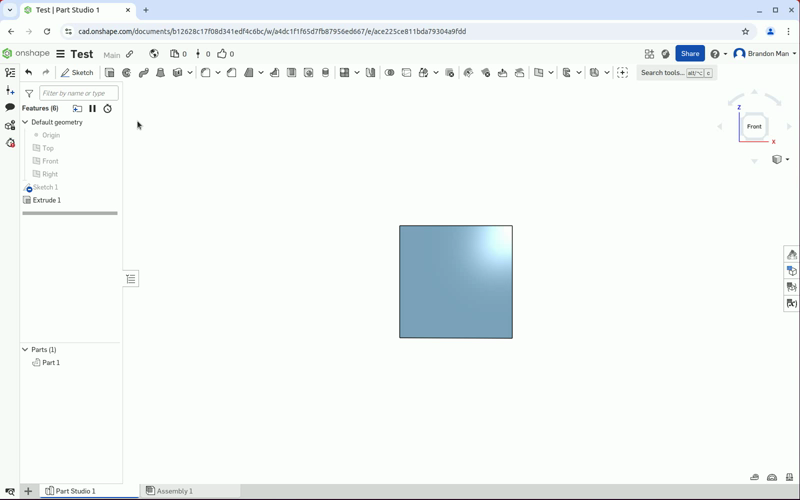
mouse_move(73, 189)
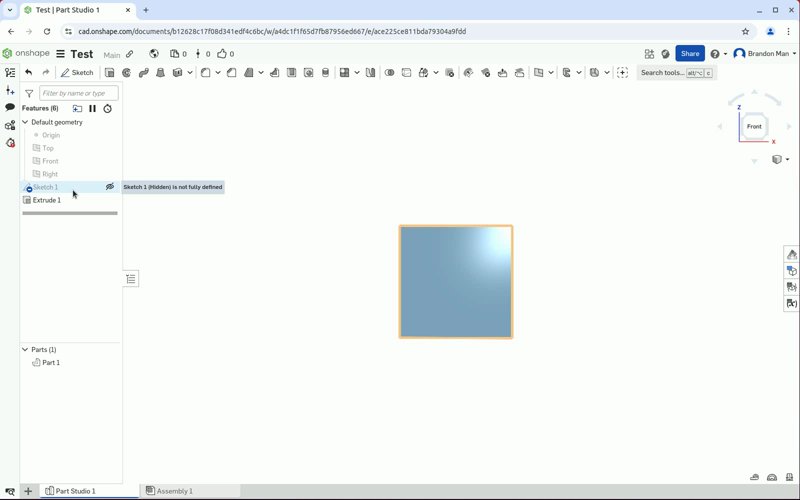
click(73, 189)
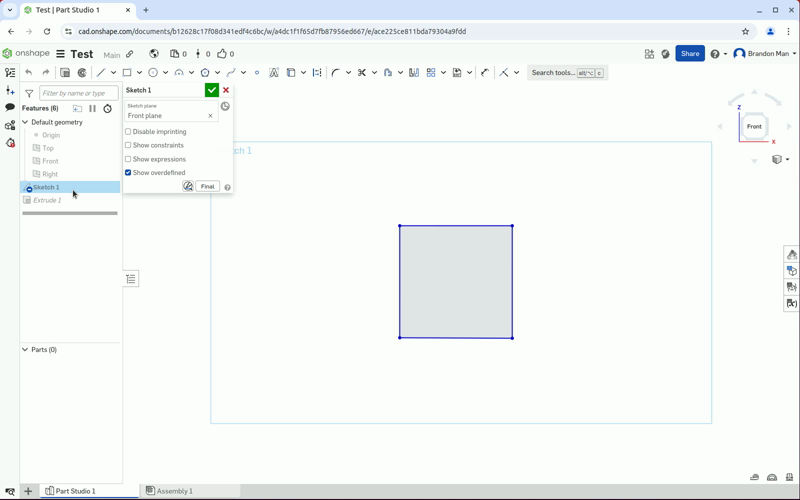
mouse_move(229, 92)
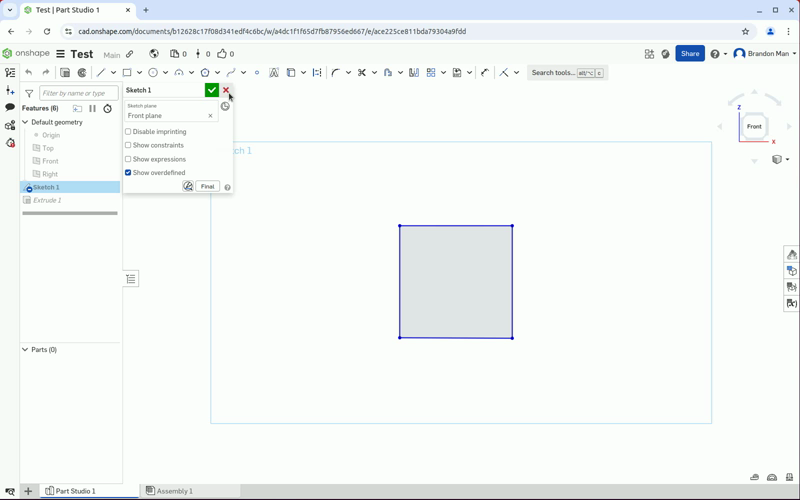
click(229, 92)
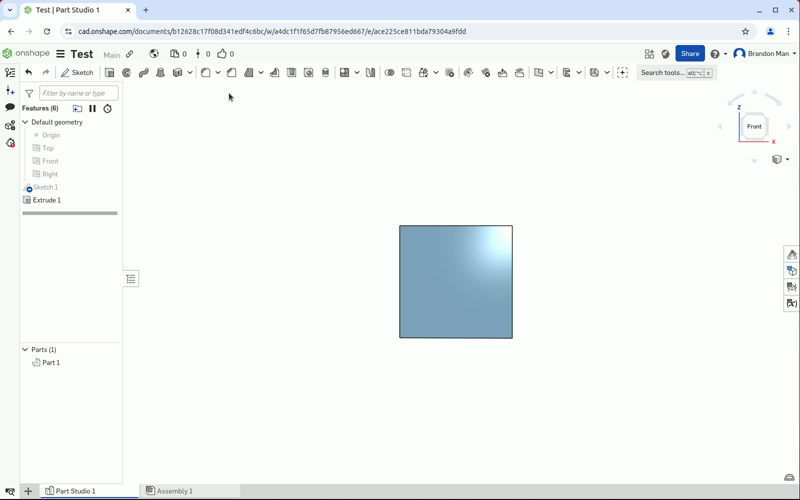
mouse_move(541, 75)
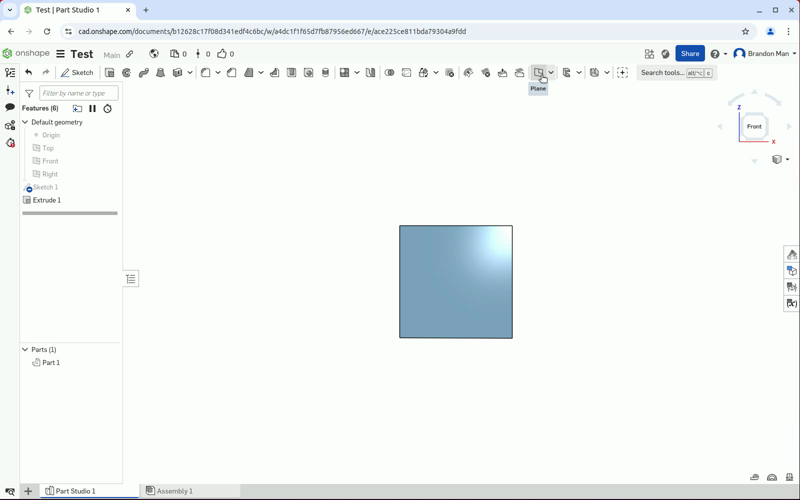
click(541, 75)
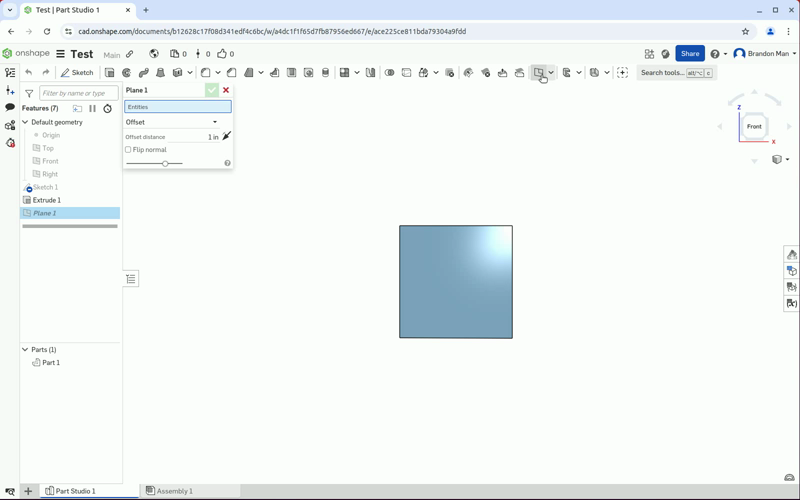
mouse_move(73, 163)
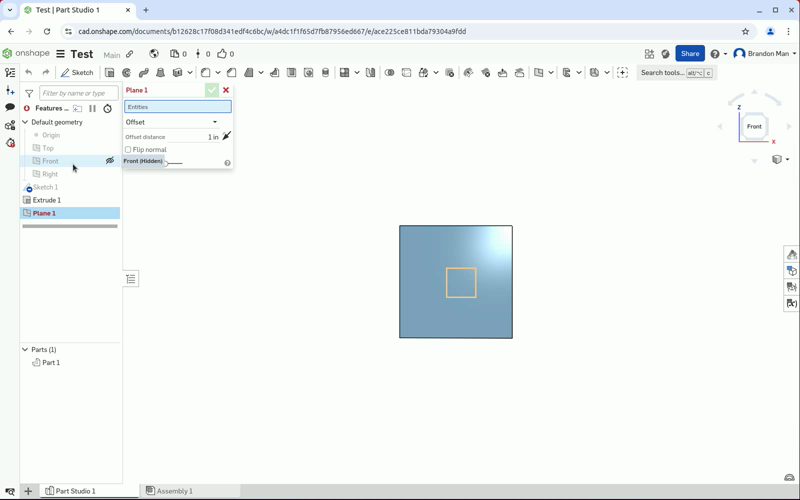
click(73, 163)
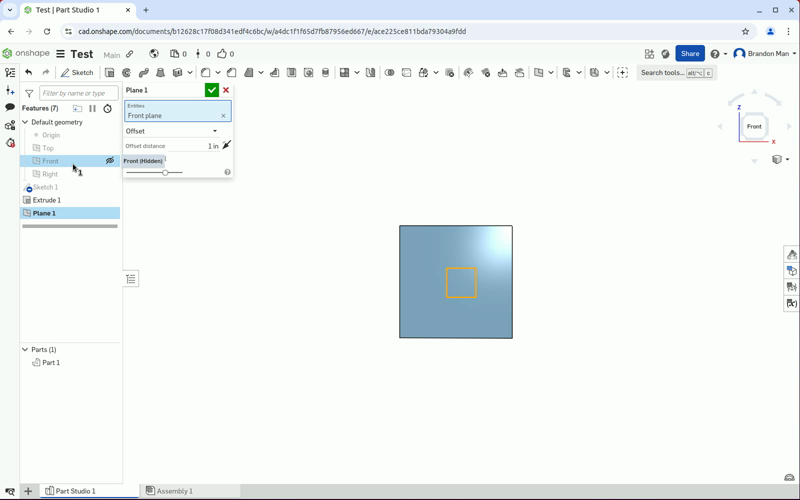
key(tab, 2)
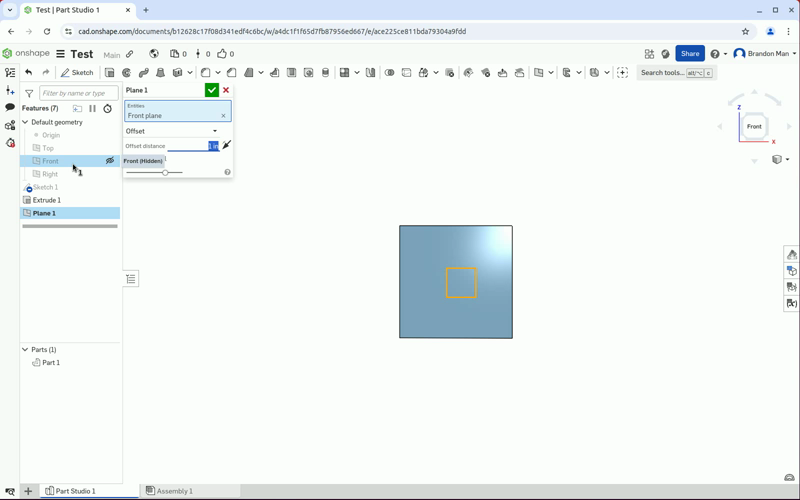
text(11.554)
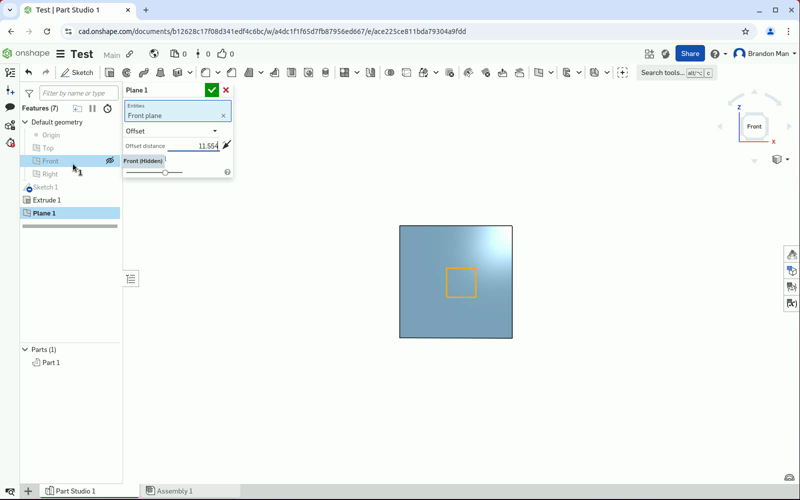
key(enter, 2)
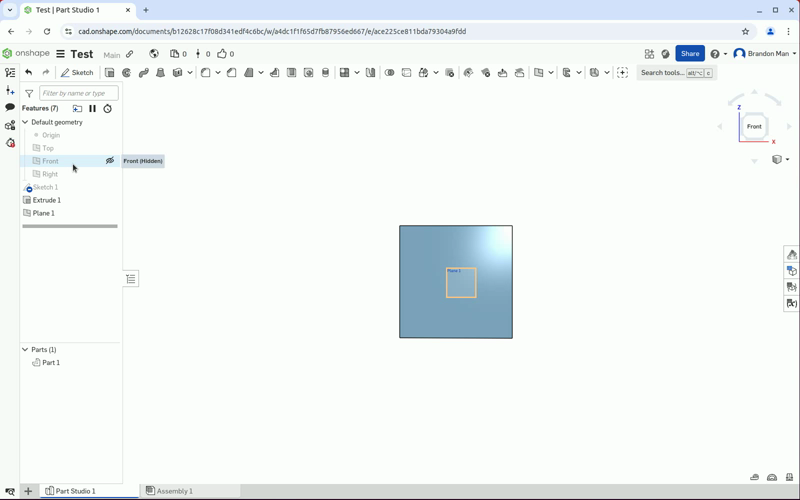
key(shift+s)
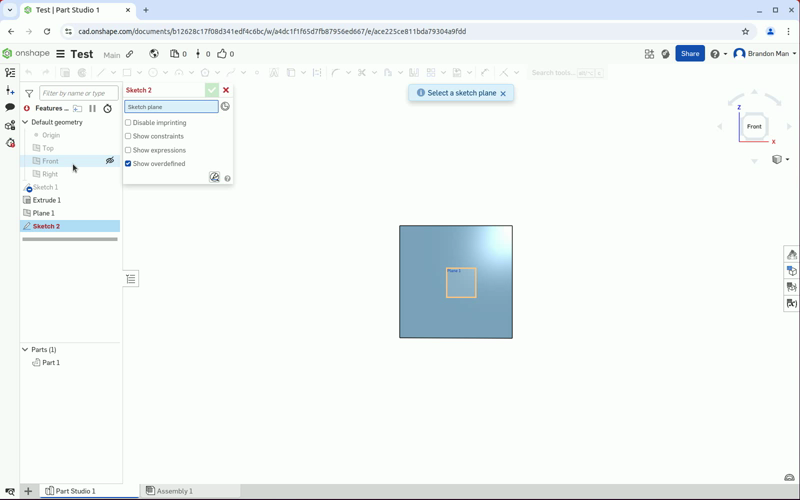
mouse_move(73, 215)
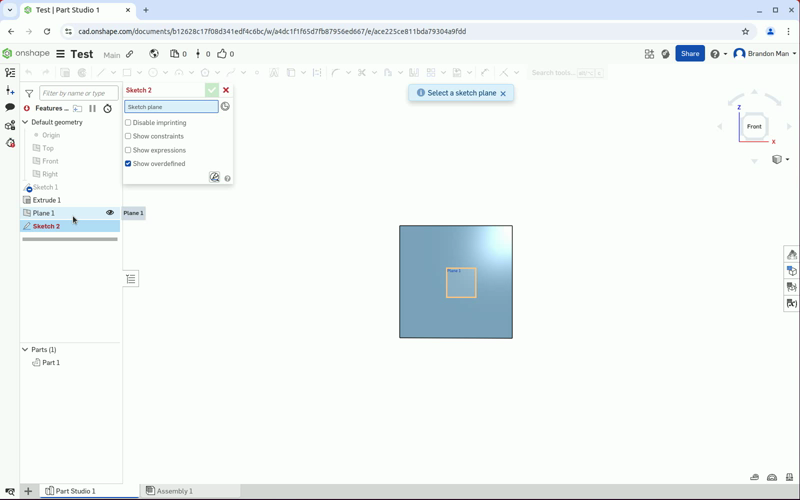
click(73, 215)
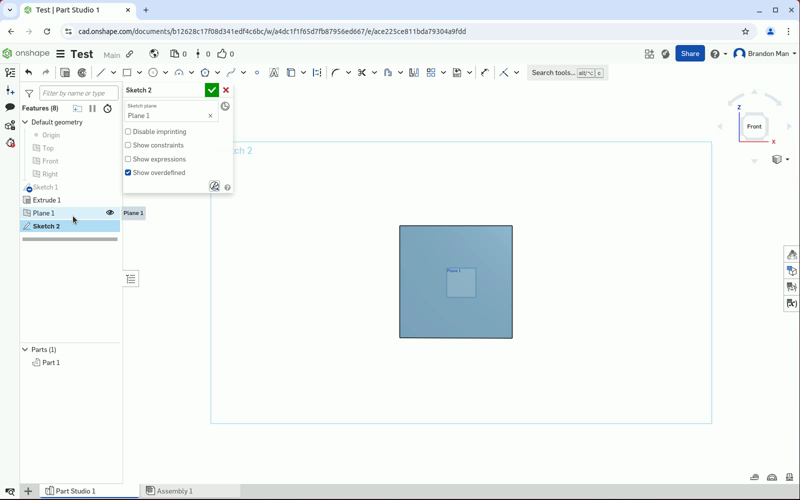
mouse_move(73, 352)
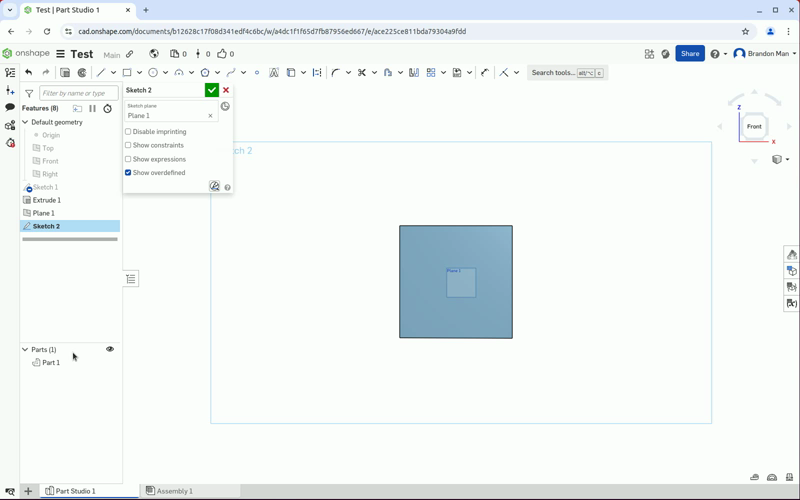
key(y)
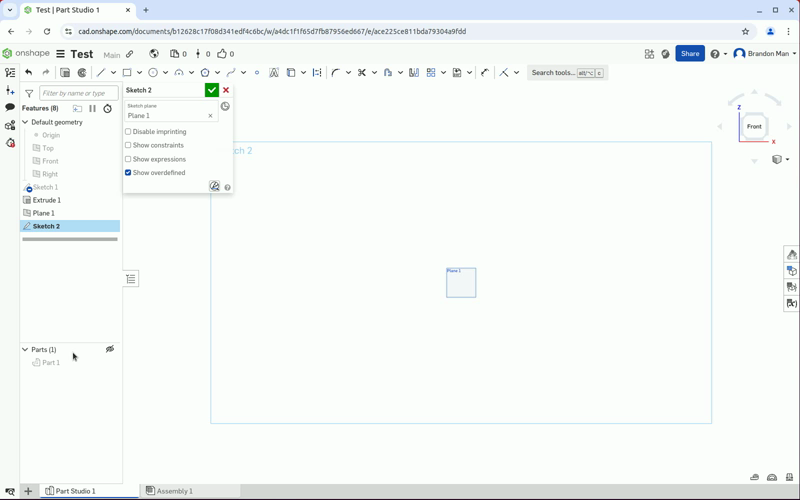
key(l)
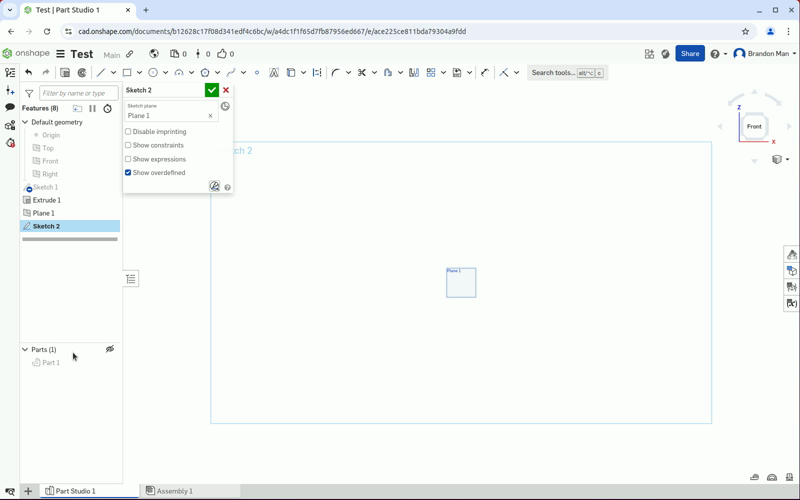
key_down(shift)
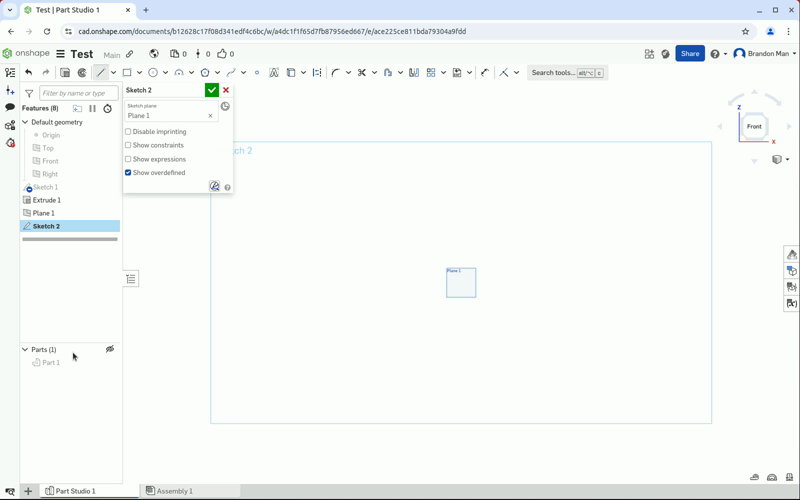
mouse_move(399, 337)
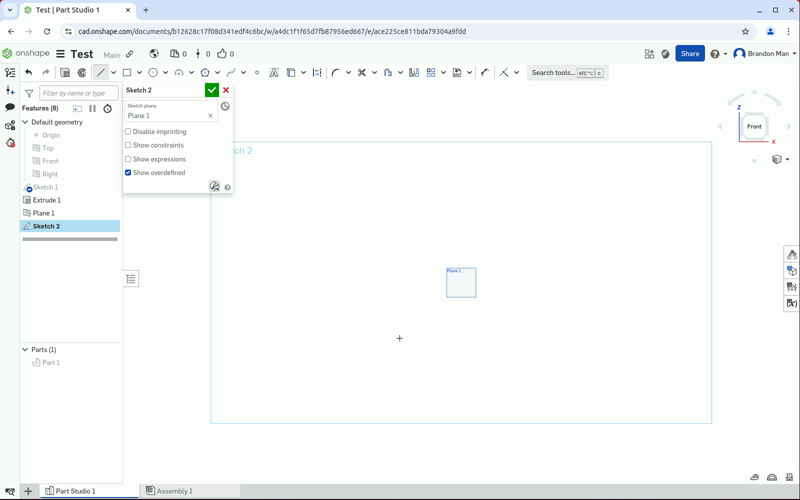
click(399, 337)
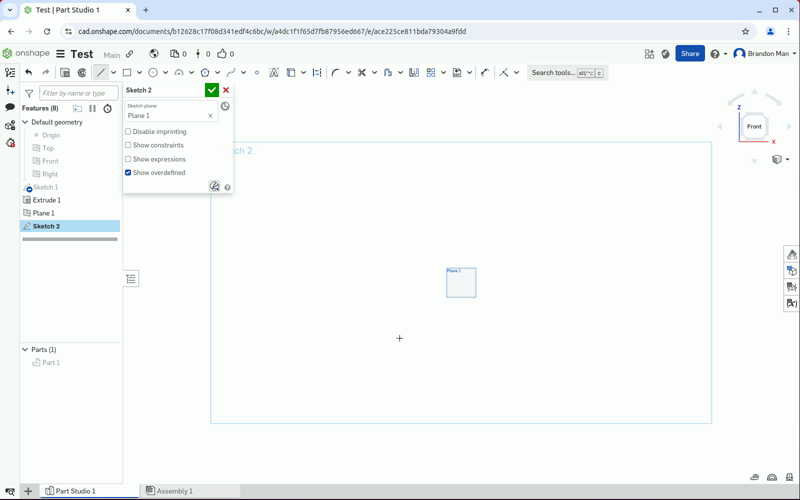
key_up(shift)
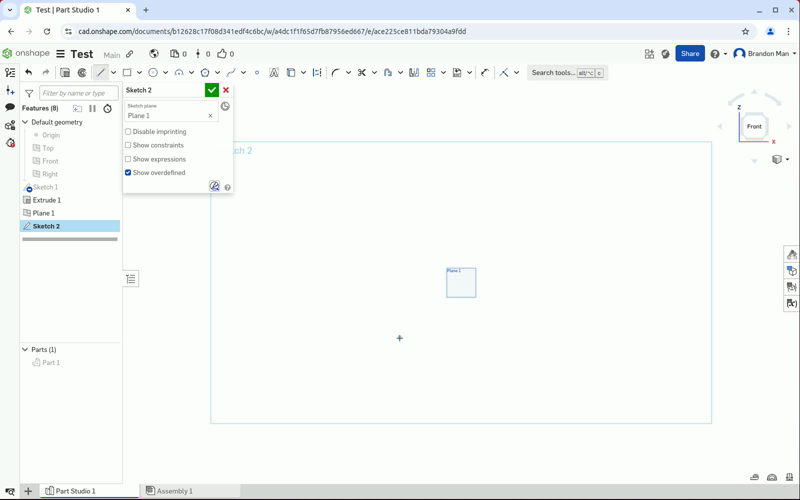
key_down(shift)
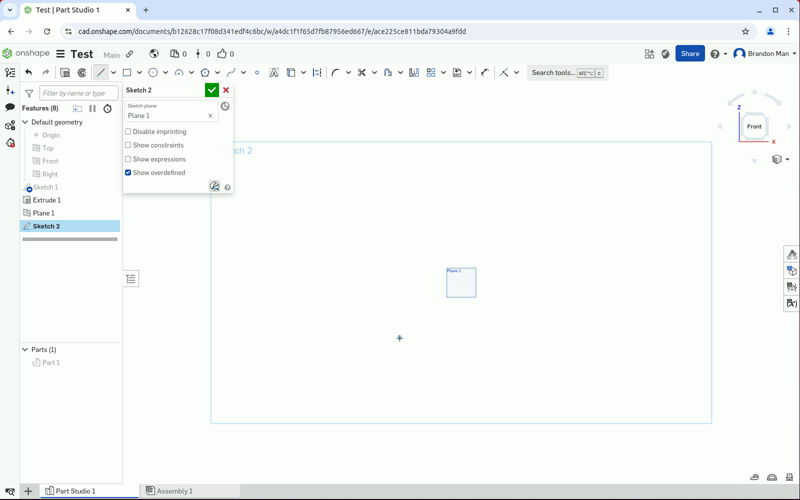
mouse_move(429, 337)
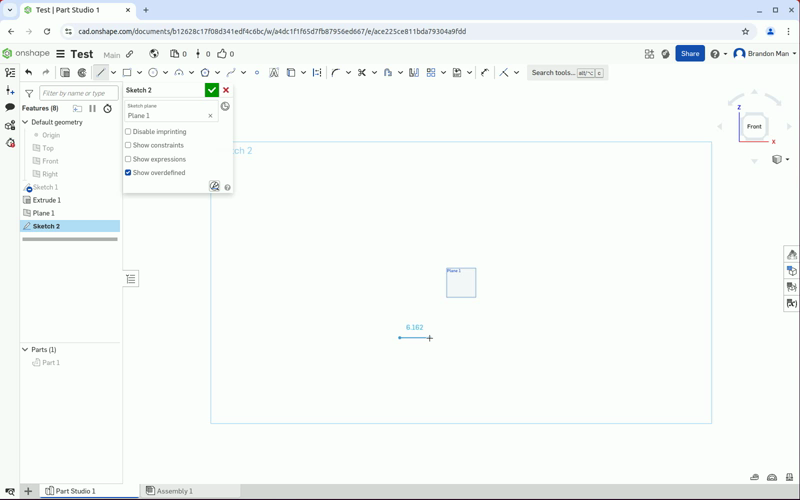
mouse_move(456, 337)
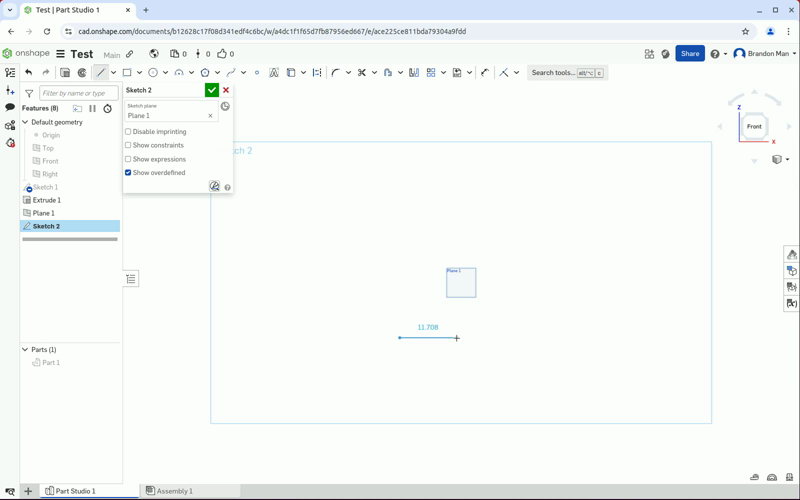
click(456, 337)
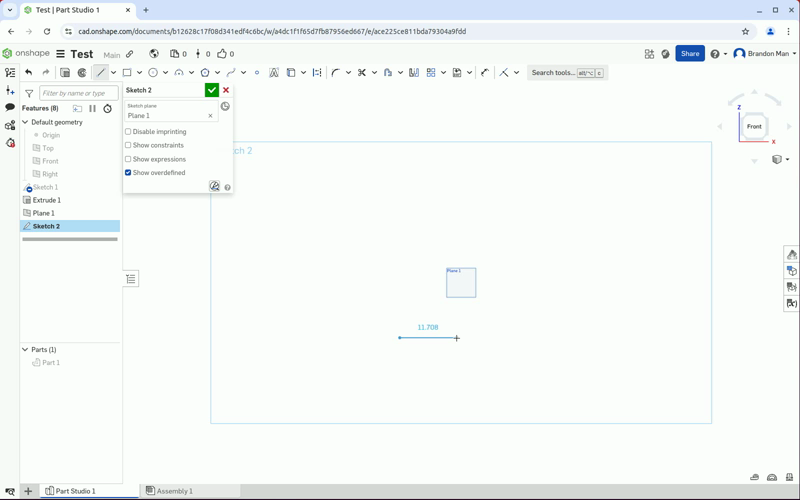
key_up(shift)
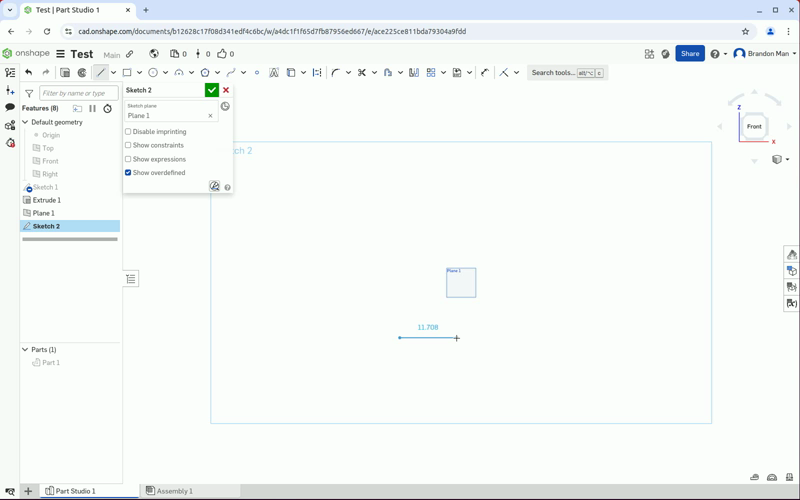
key_down(shift)
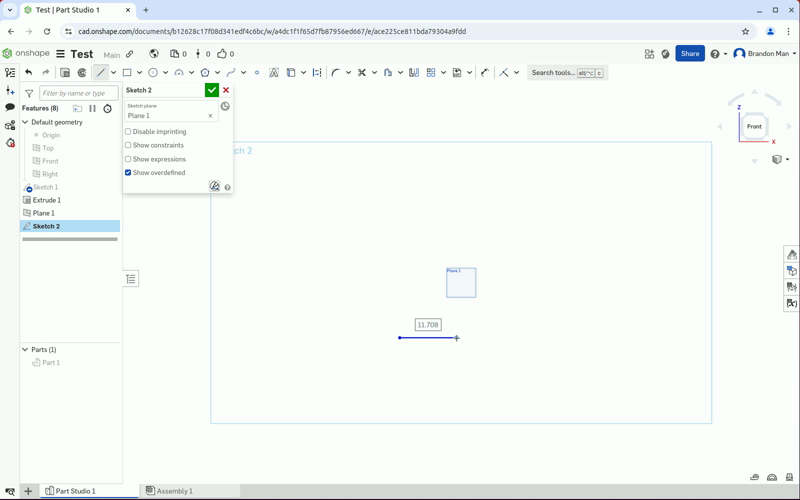
mouse_move(486, 337)
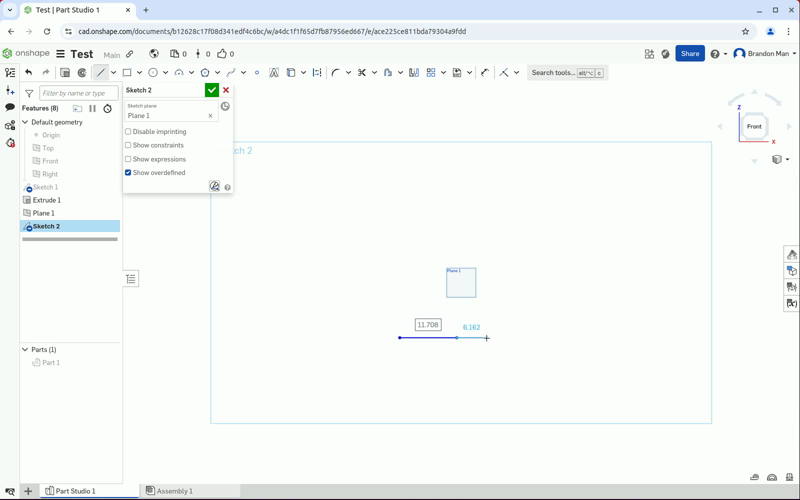
mouse_move(456, 281)
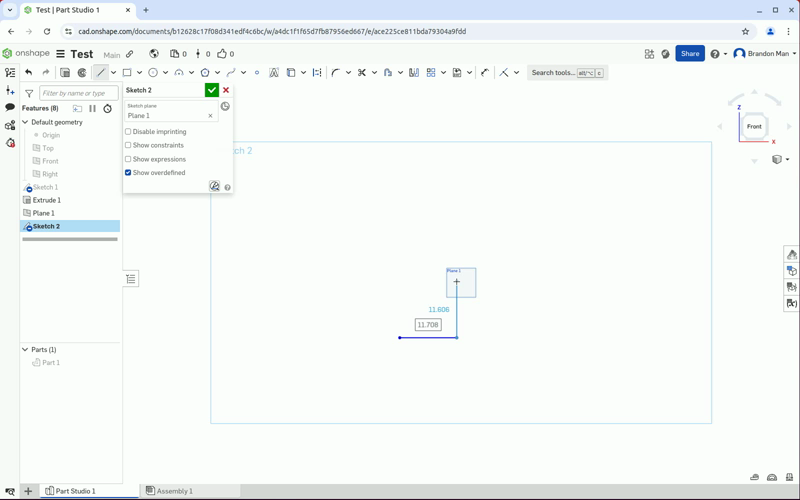
click(456, 281)
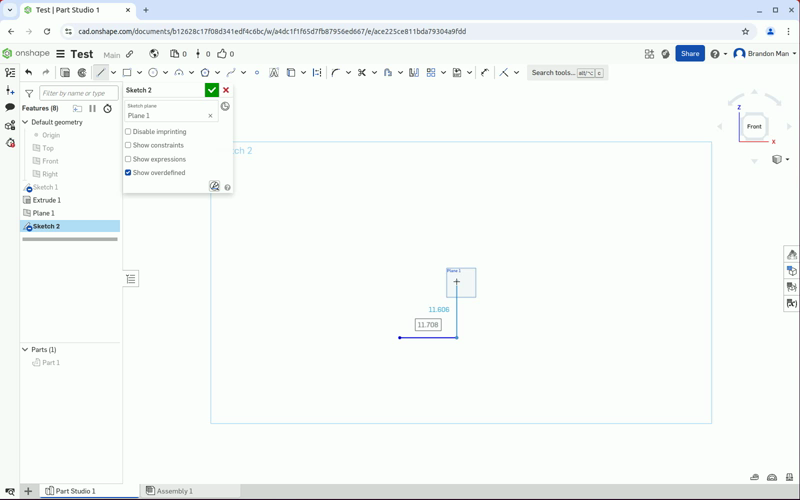
key_up(shift)
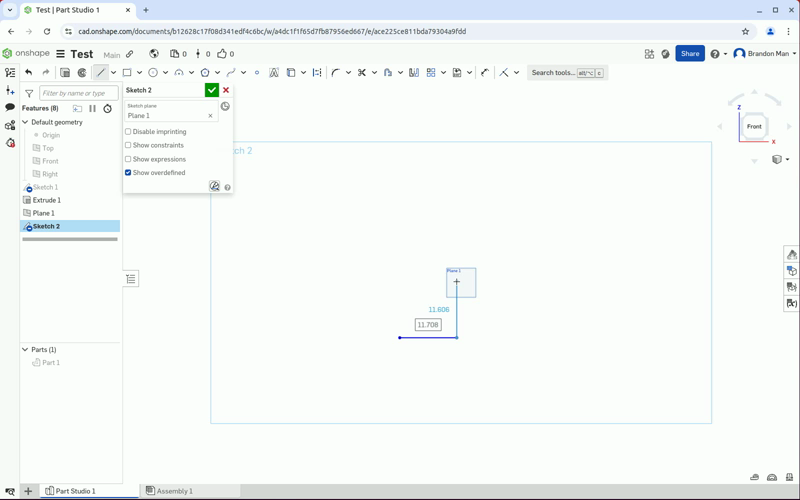
key_down(shift)
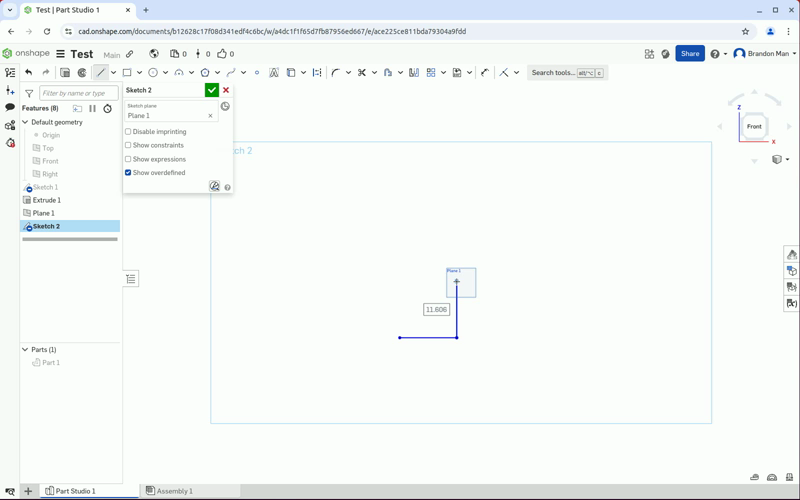
mouse_move(486, 281)
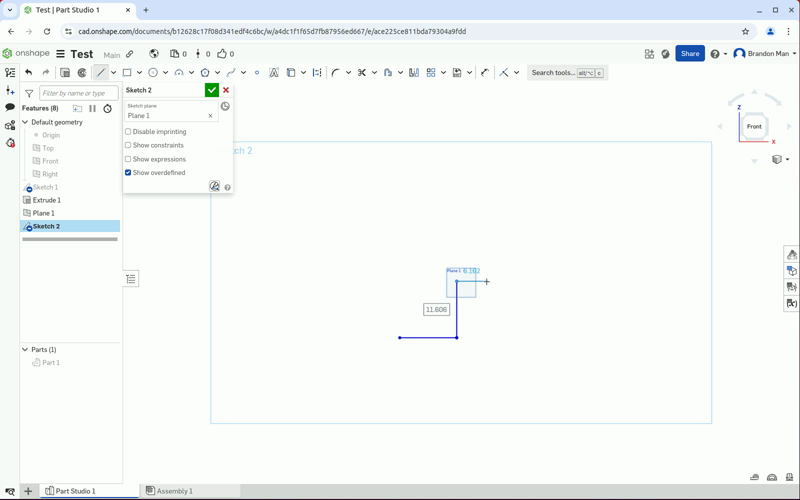
mouse_move(399, 281)
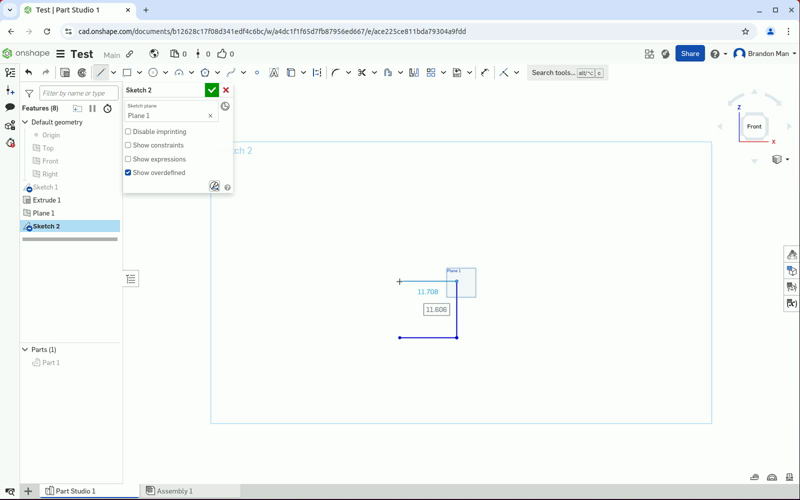
click(399, 281)
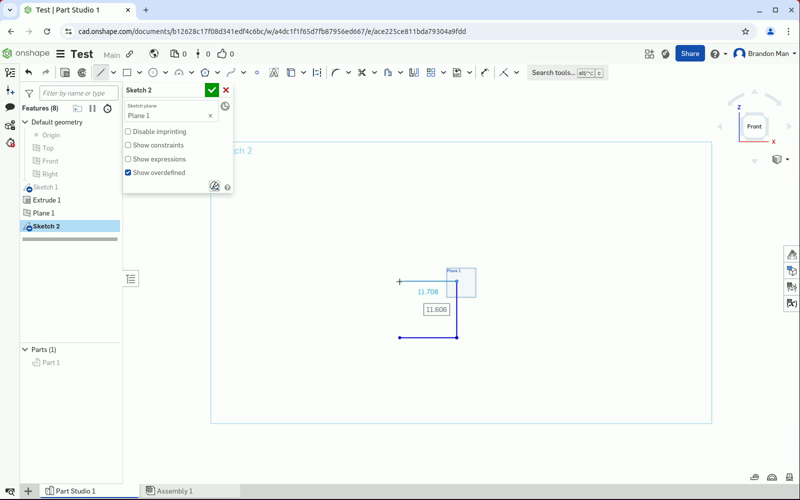
key_up(shift)
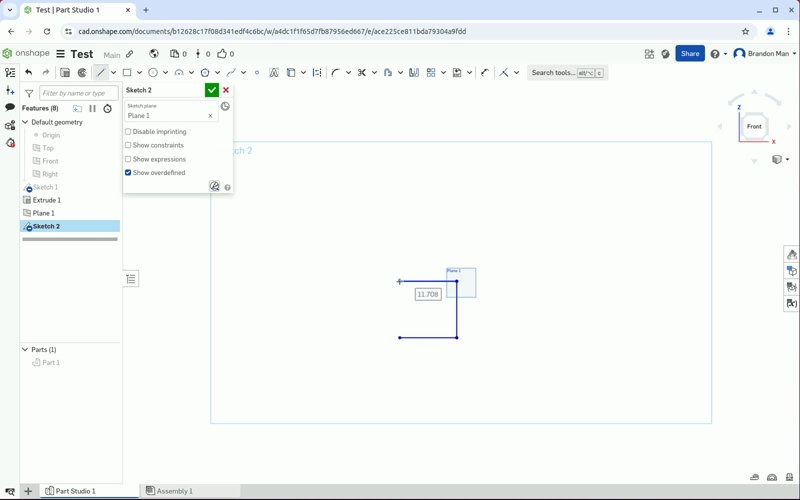
mouse_move(429, 281)
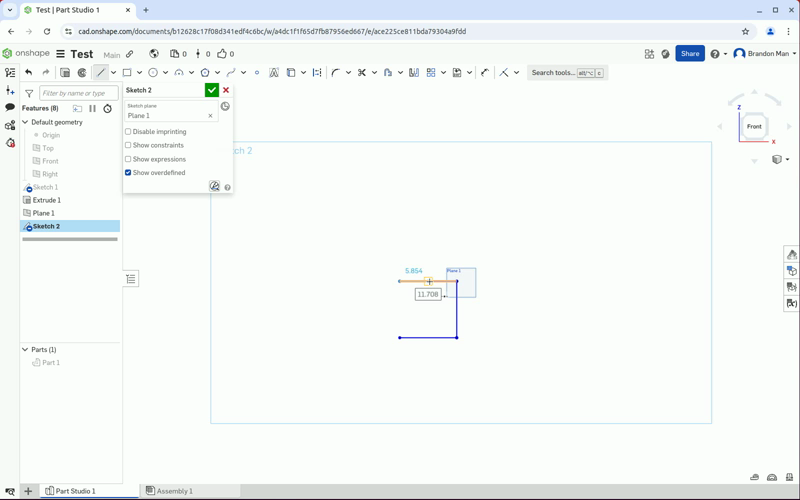
key_down(shift)
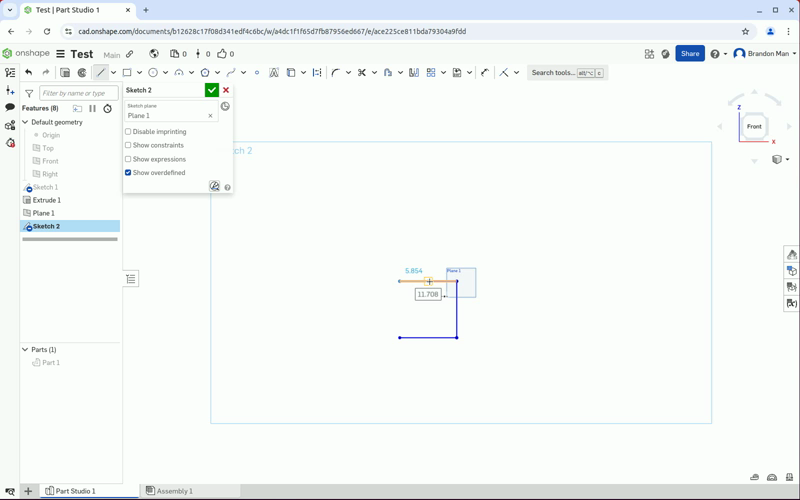
mouse_move(399, 337)
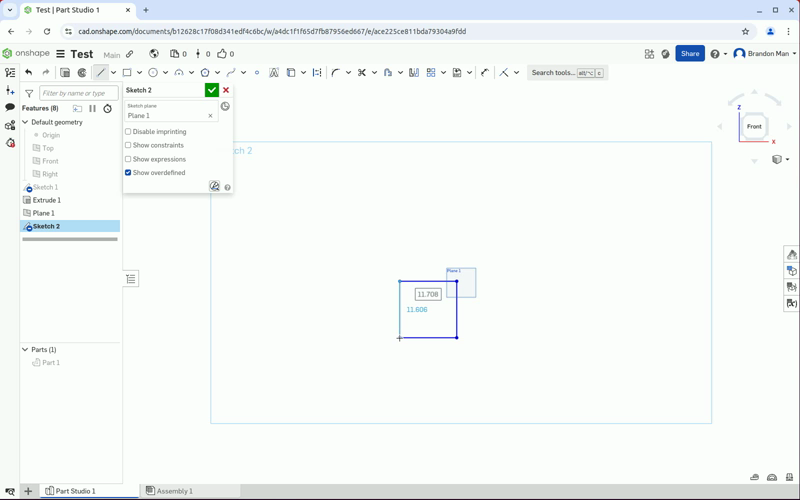
key_up(shift)
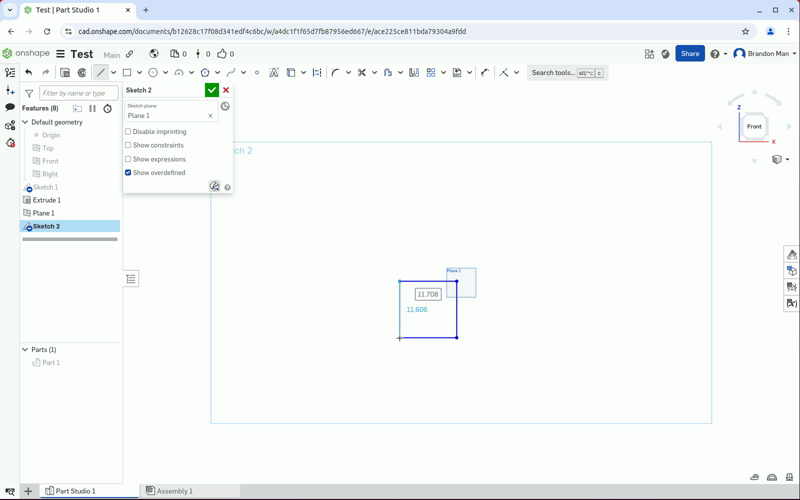
click(399, 337)
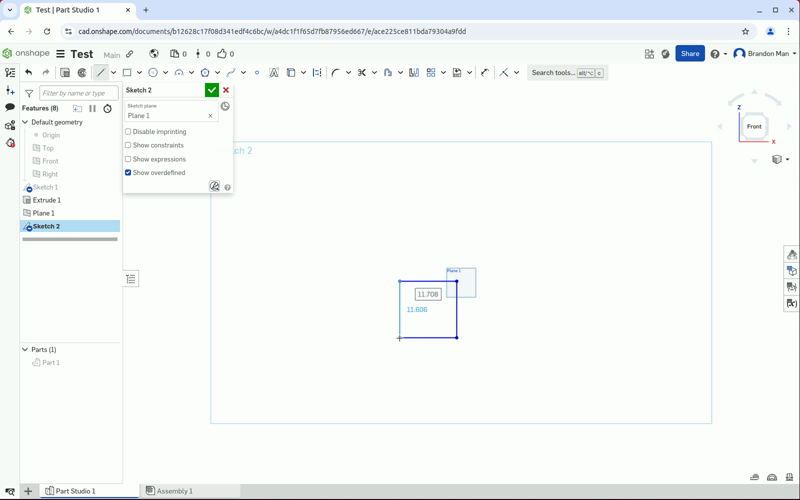
key(esc)
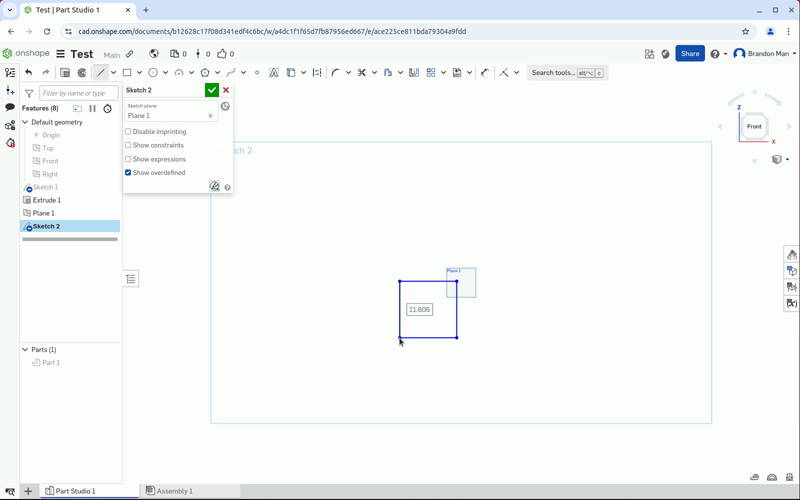
mouse_move(417, 322)
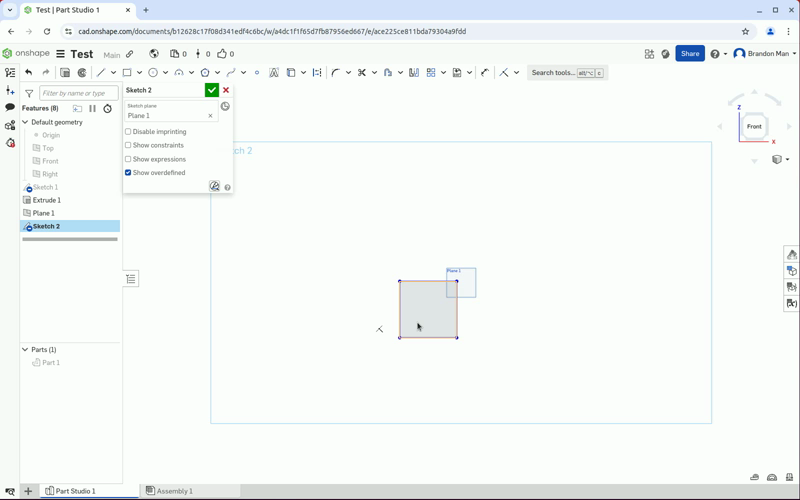
click(417, 322)
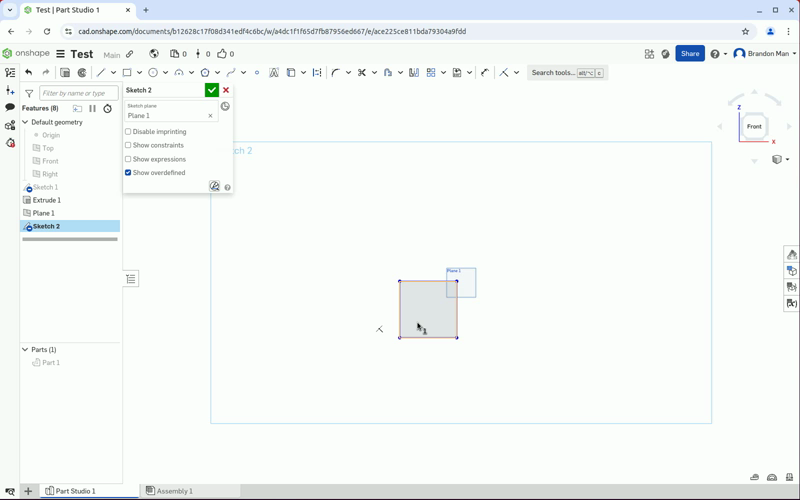
mouse_move(73, 352)
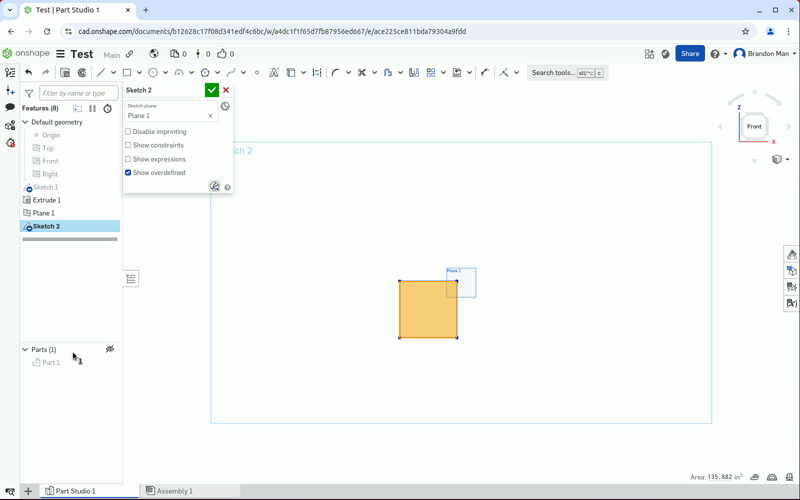
key(shift+y)
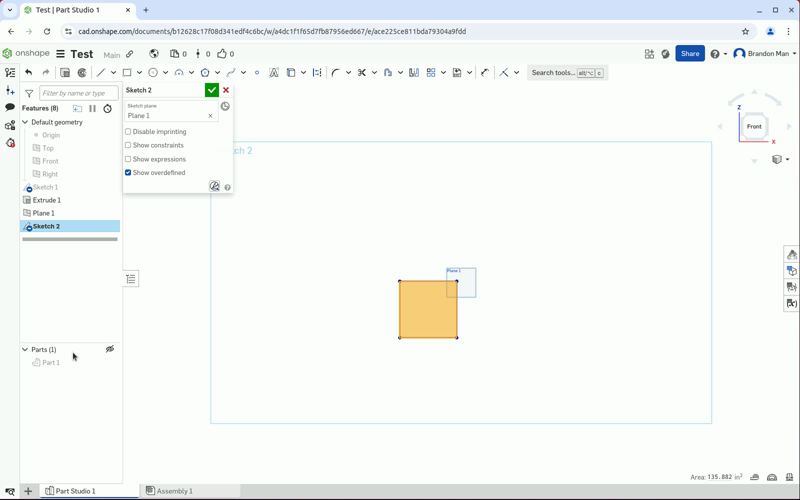
key(shift+e)
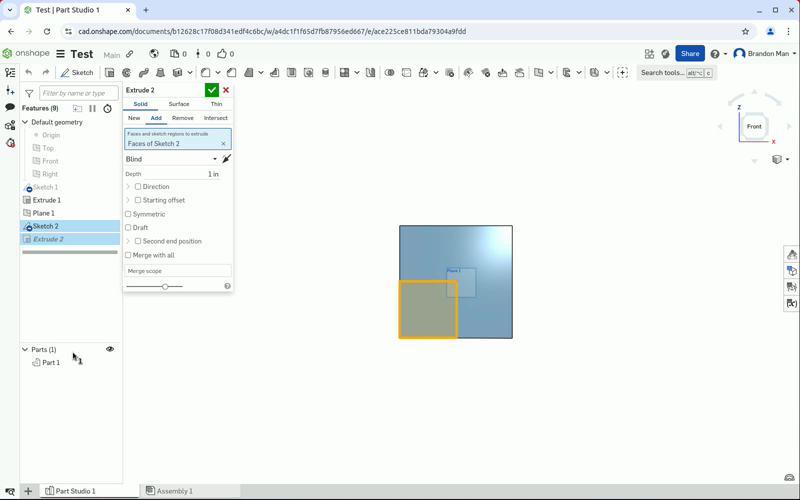
mouse_move(143, 106)
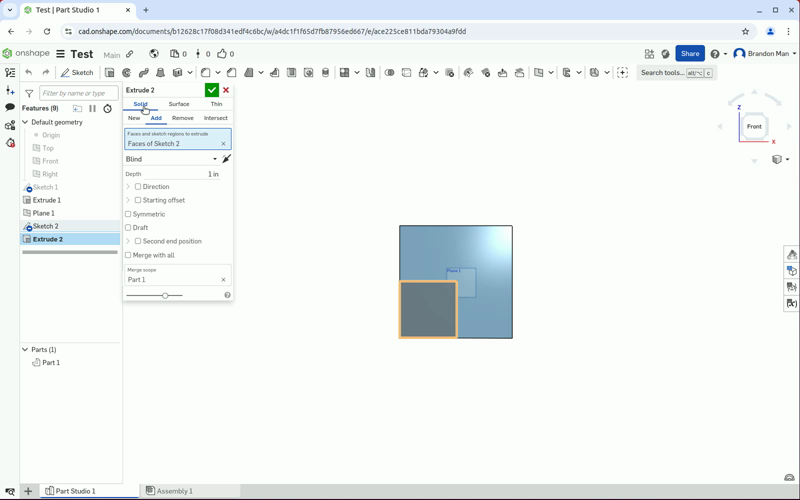
click(143, 106)
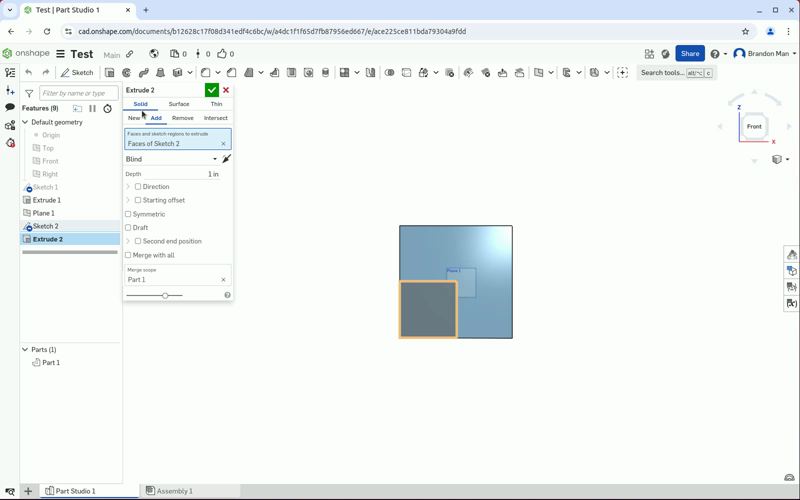
mouse_move(137, 120)
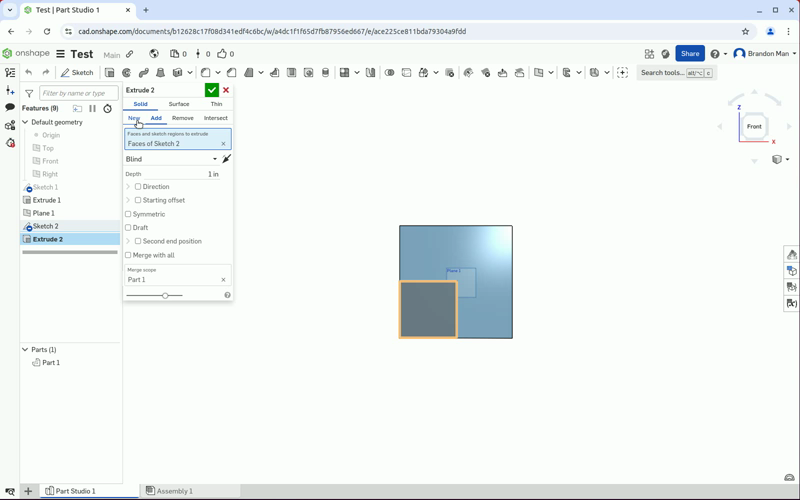
click(137, 120)
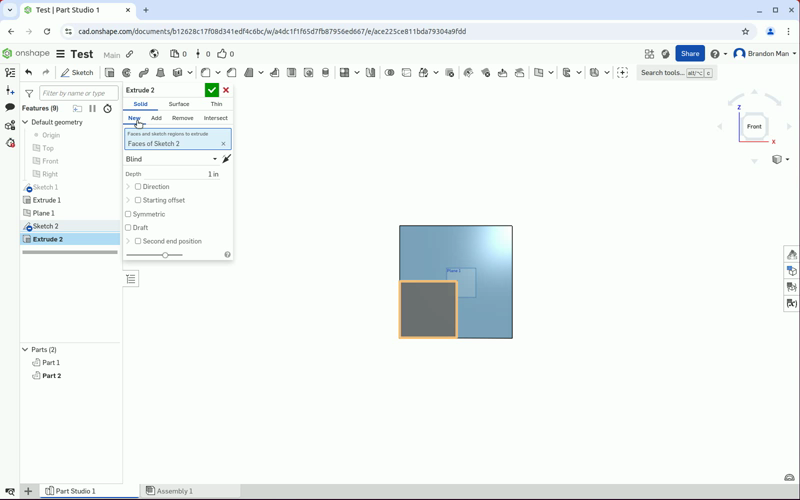
key(tab, 4)
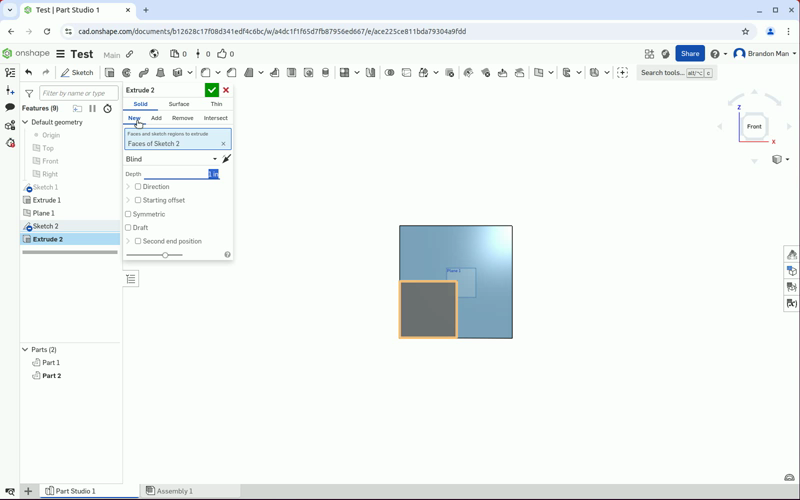
text(11.554)
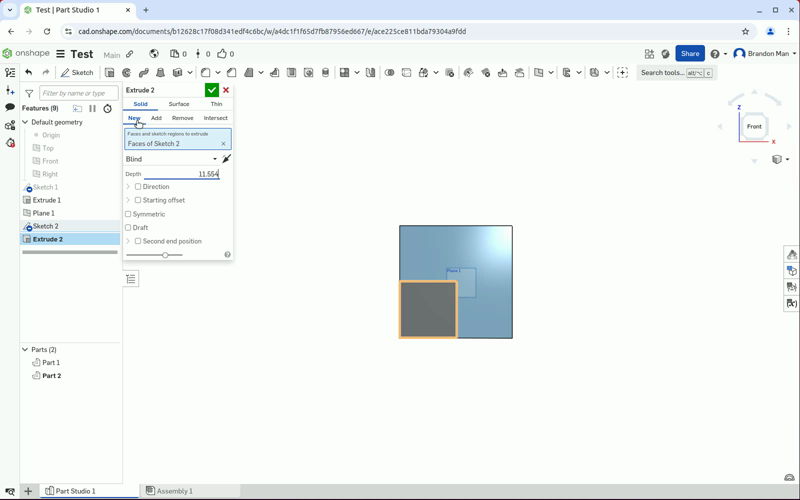
key(enter)
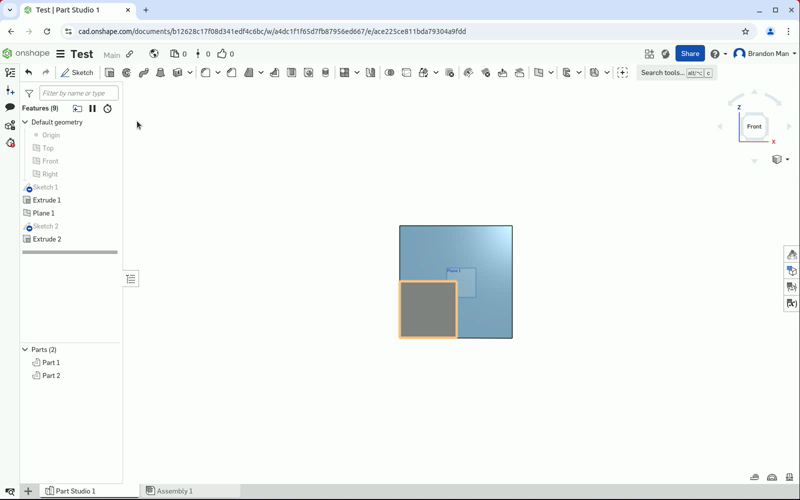
key(shift+h)
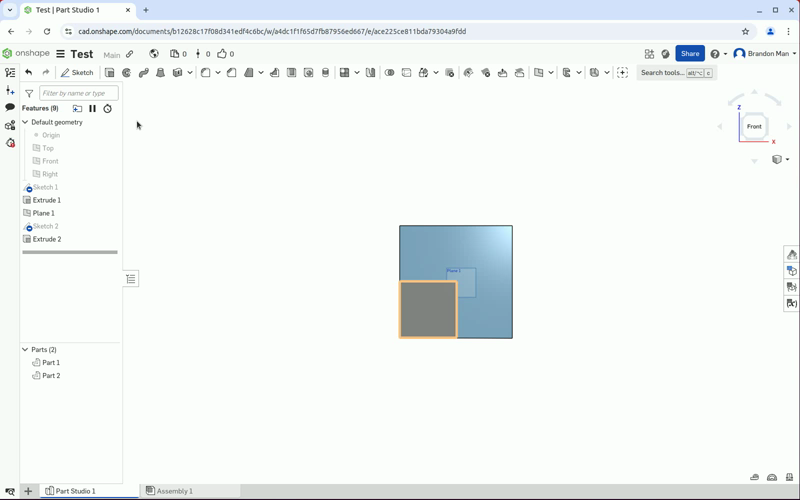
key(shift+h)
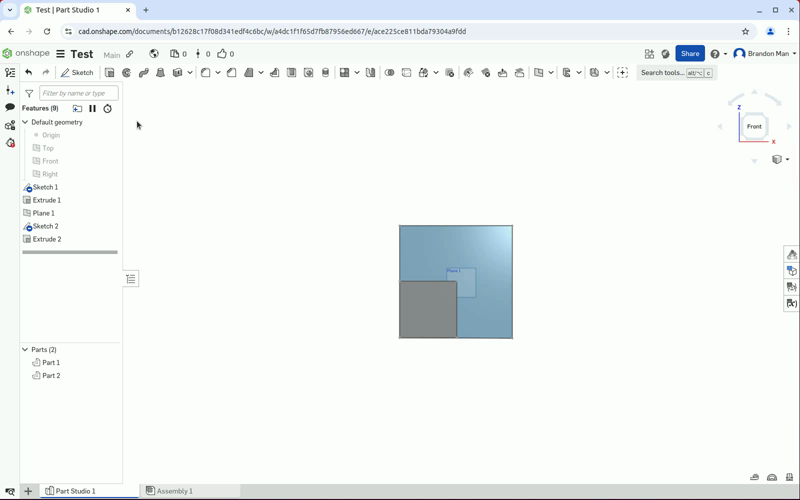
key(shift+7)
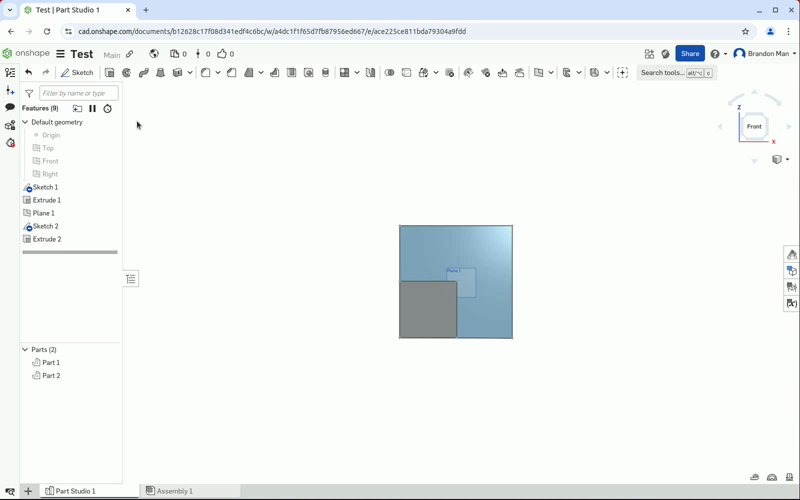
key(left, 2)
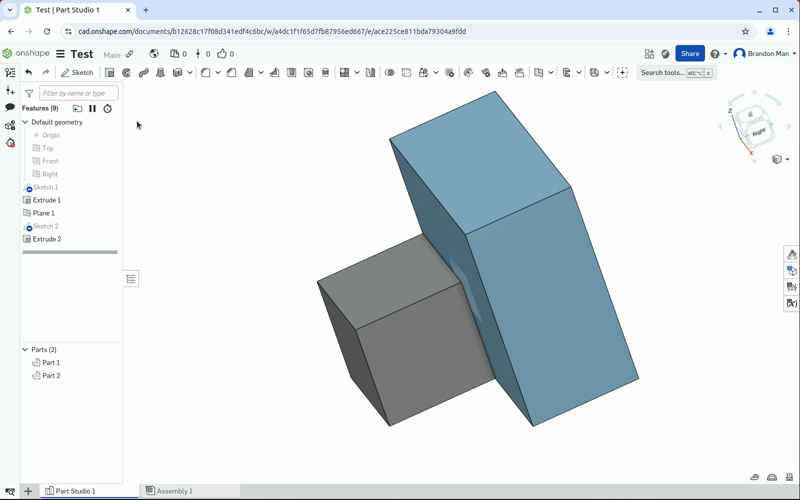
key(down, 2)
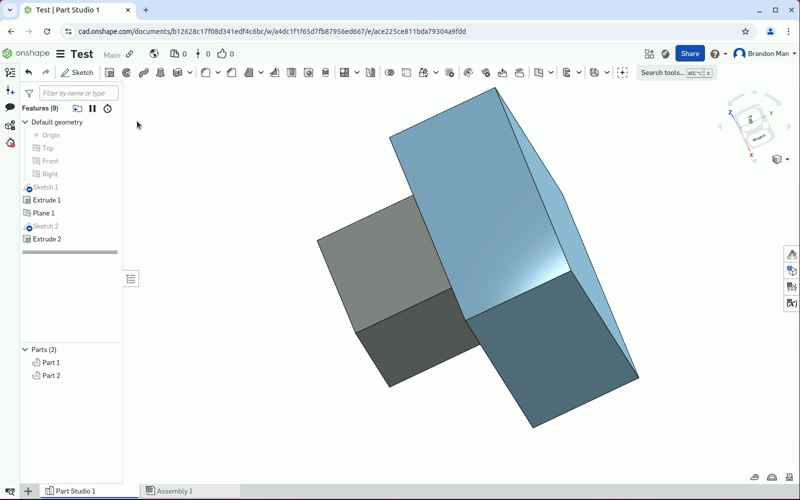
key(up, 2)
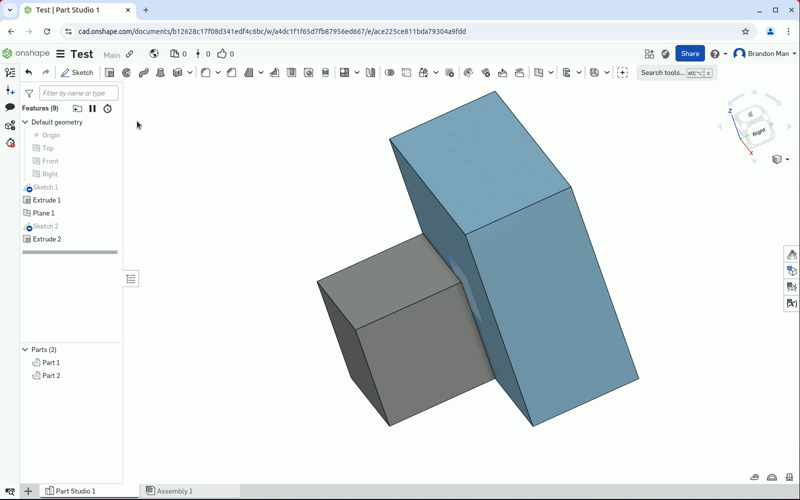
key(right, 2)
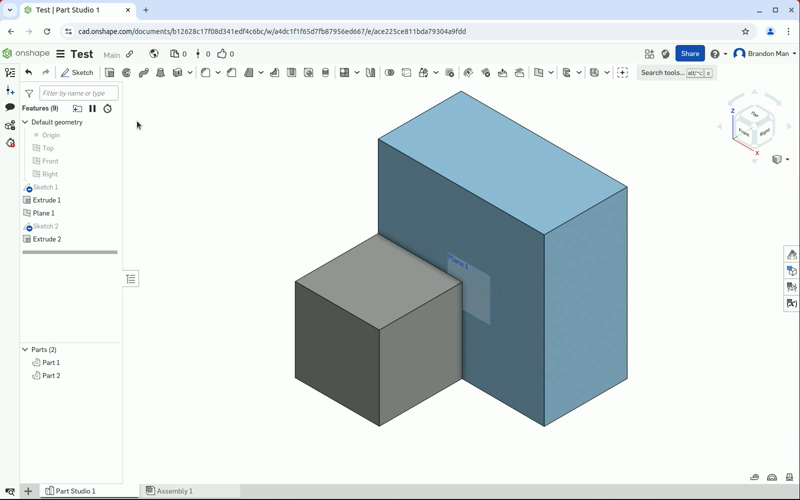
mouse_move(73, 189)
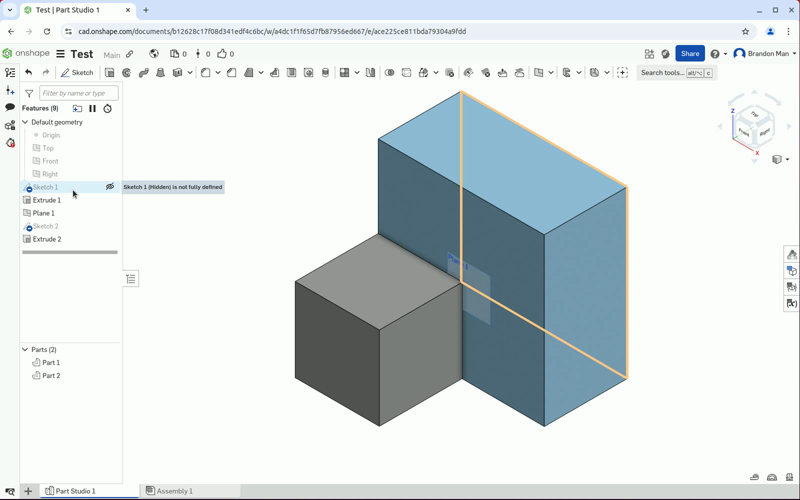
click(73, 189)